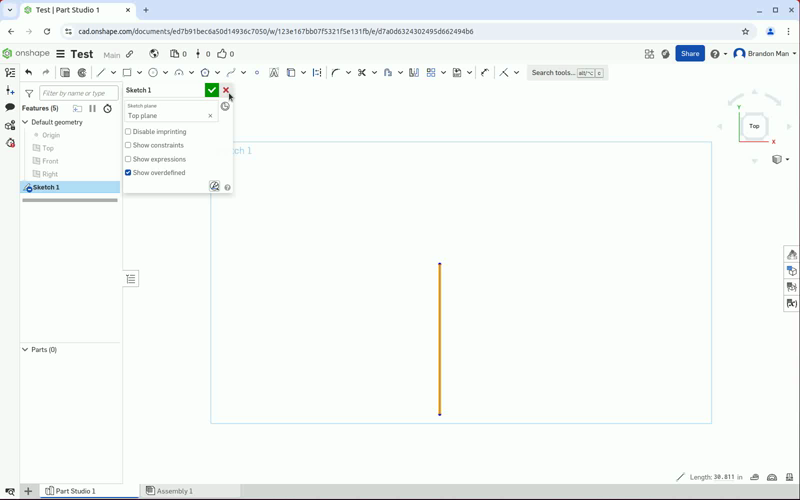
key(shift+h)
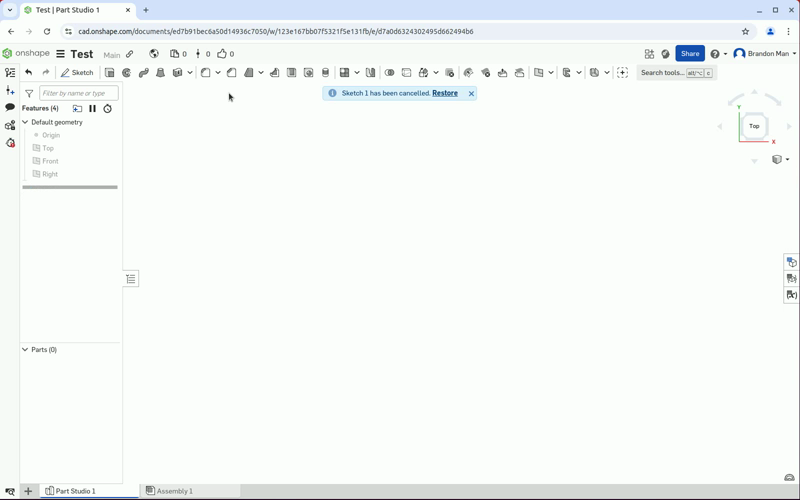
mouse_move(73, 352)
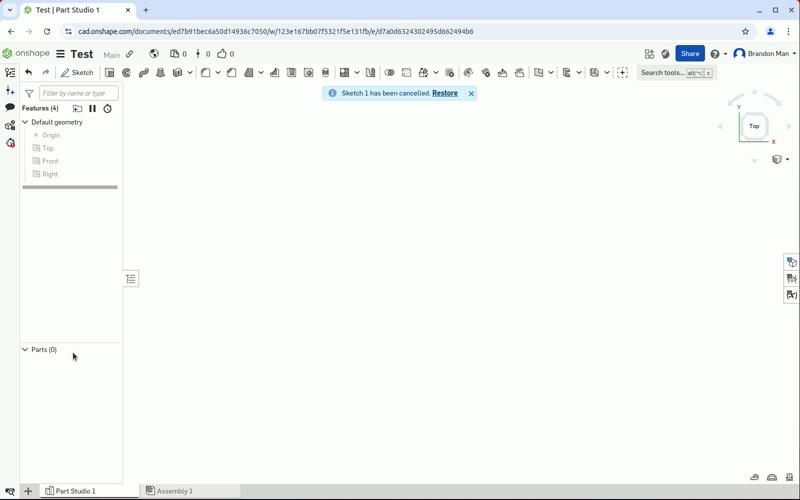
key(y)
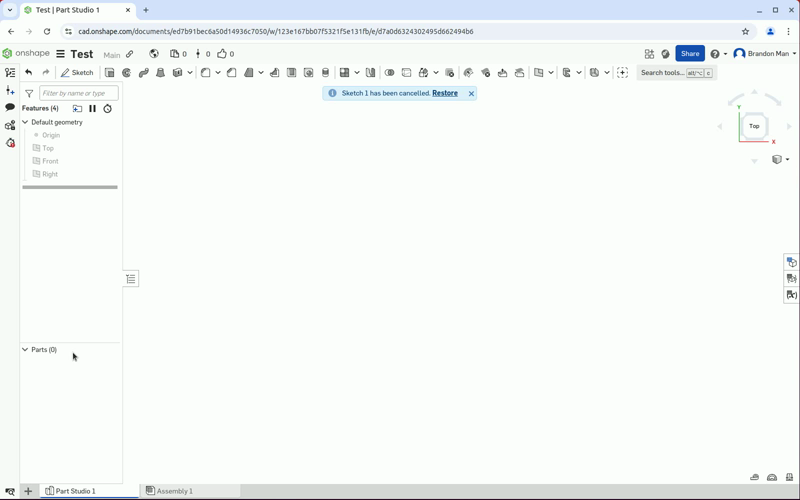
key(shift+p)
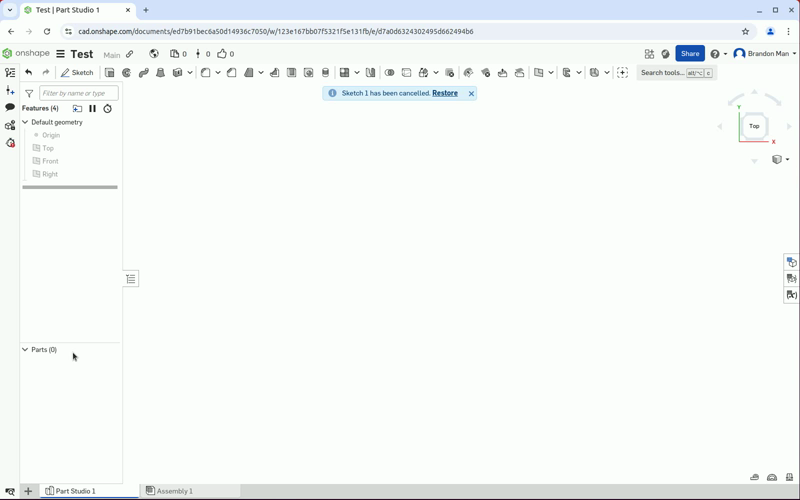
key(space)
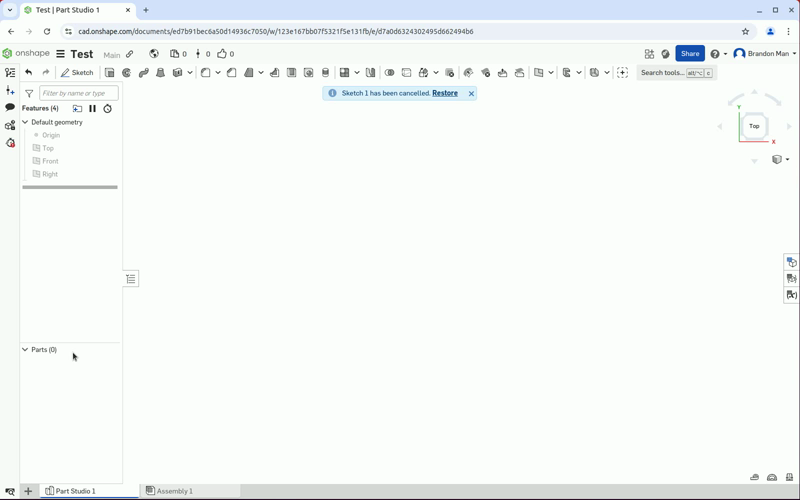
key_down(shift)
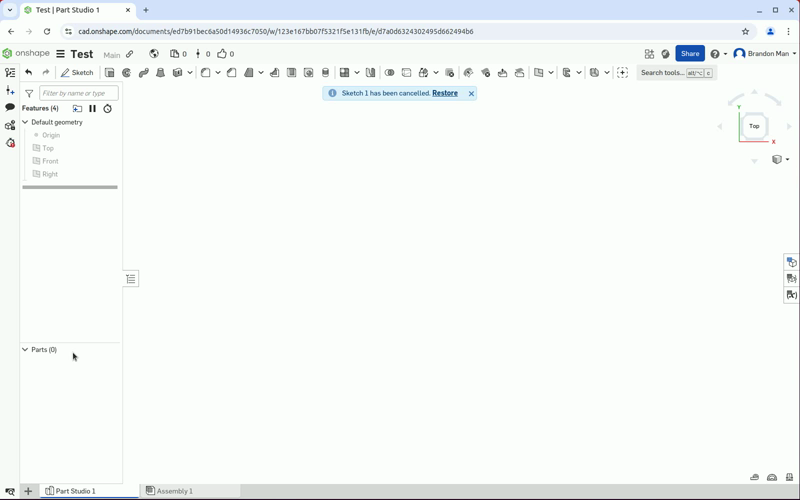
key(up)
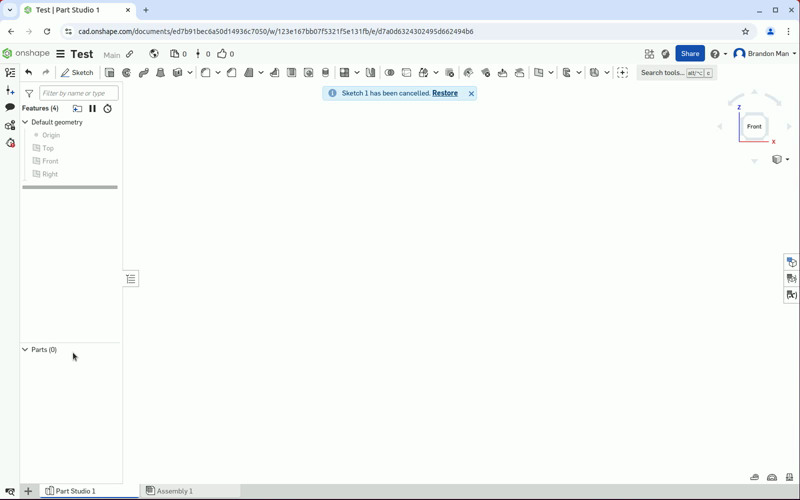
key_up(shift)
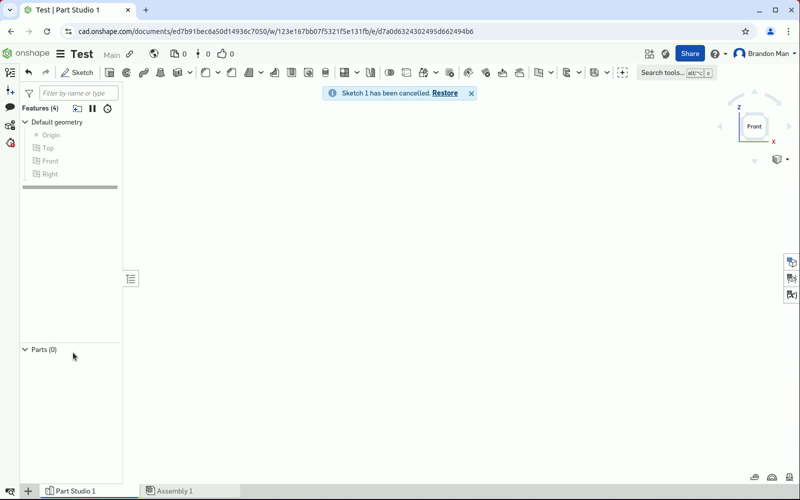
mouse_move(73, 352)
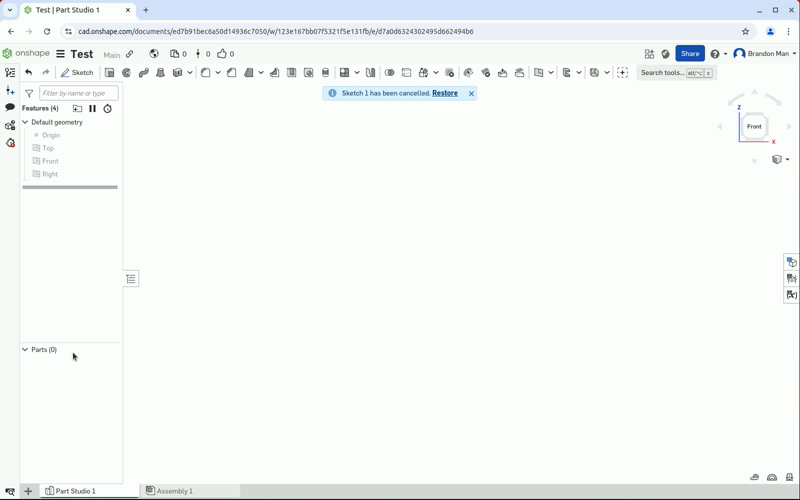
key(shift+y)
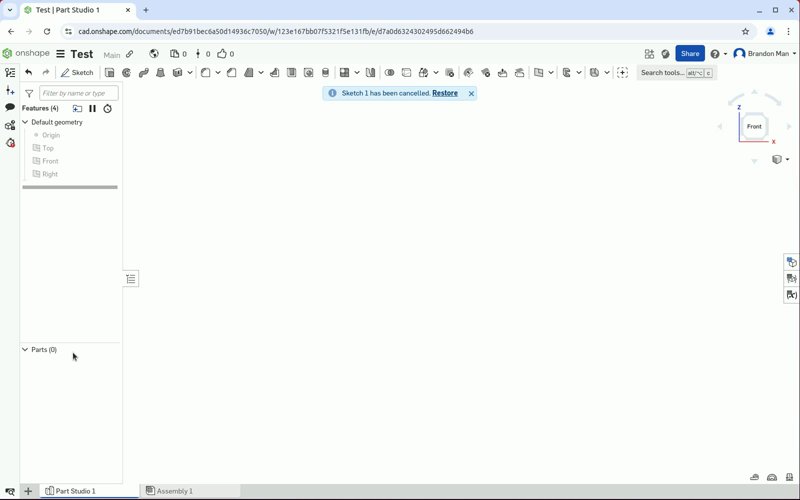
key(shift+s)
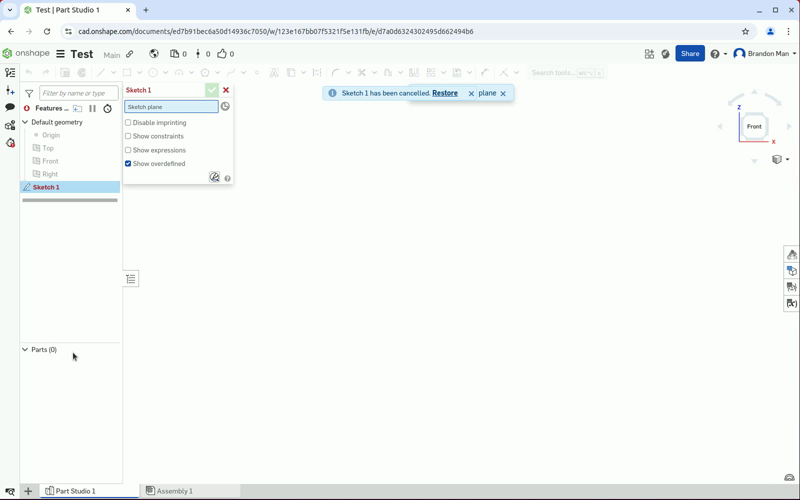
mouse_move(73, 163)
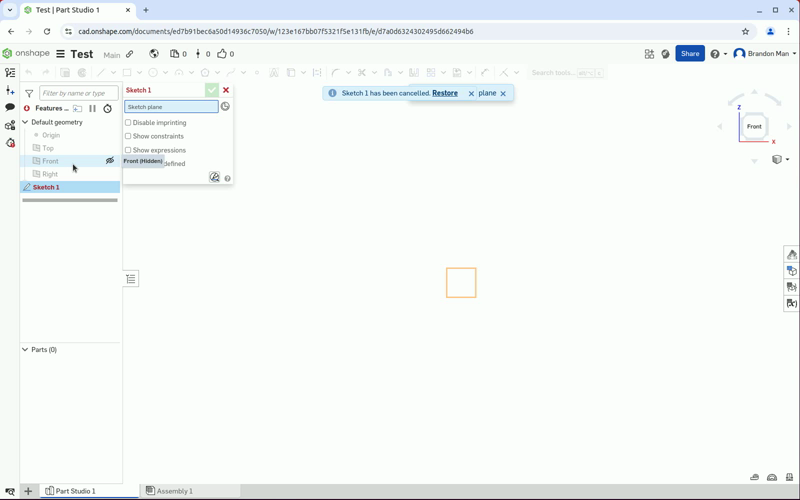
click(73, 163)
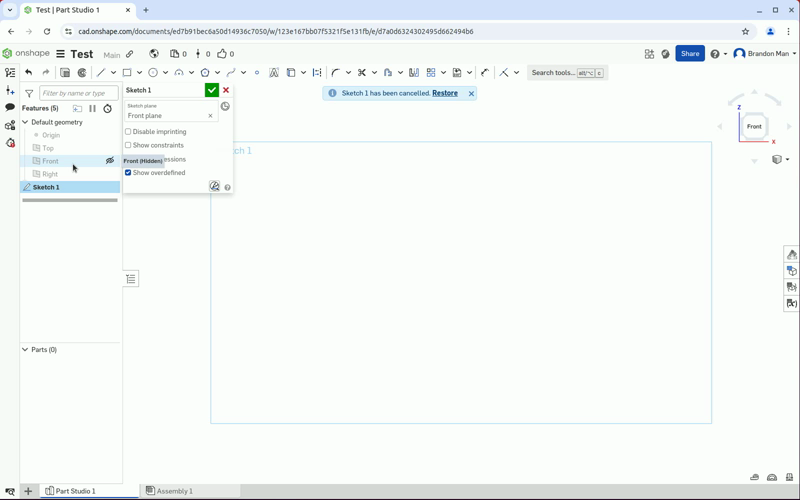
mouse_move(73, 352)
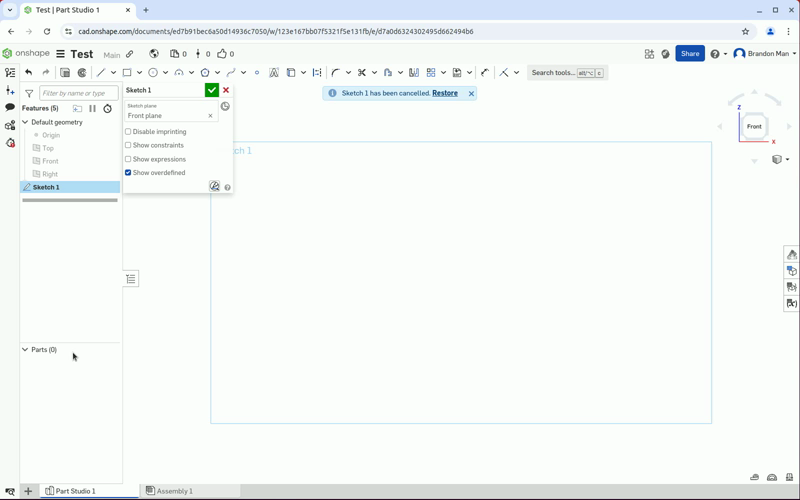
key(y)
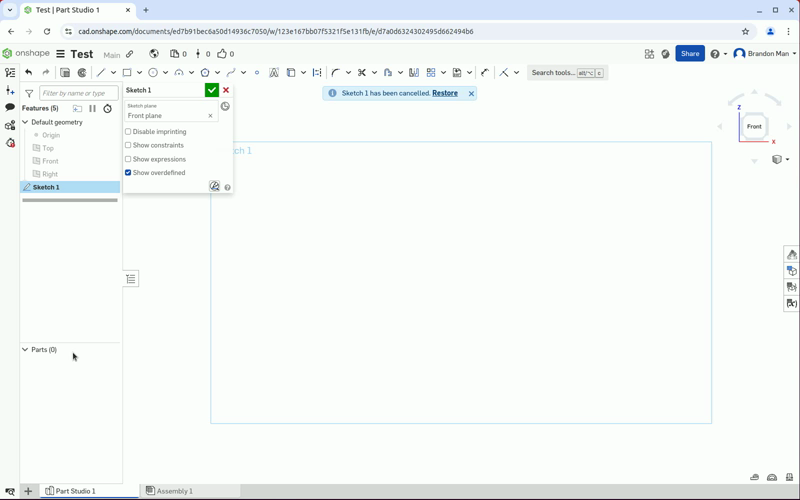
key(l)
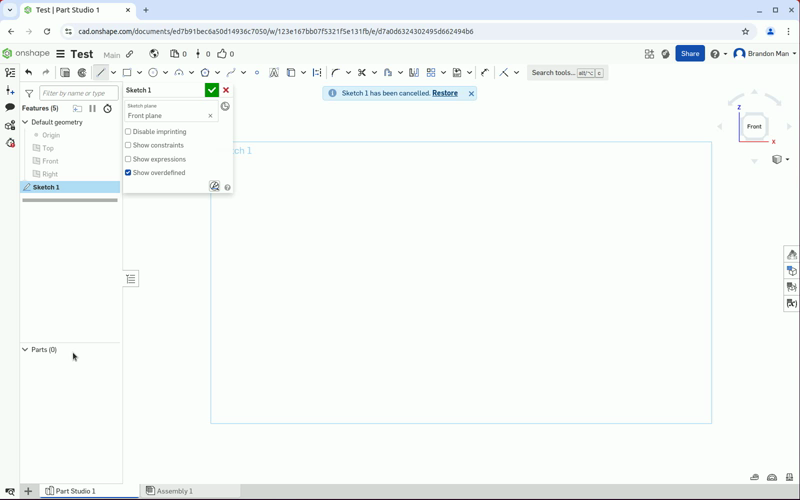
key_down(shift)
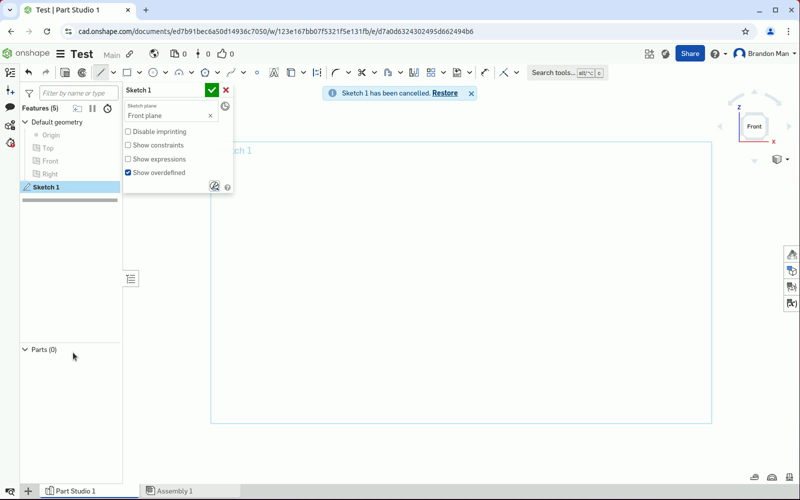
mouse_move(348, 262)
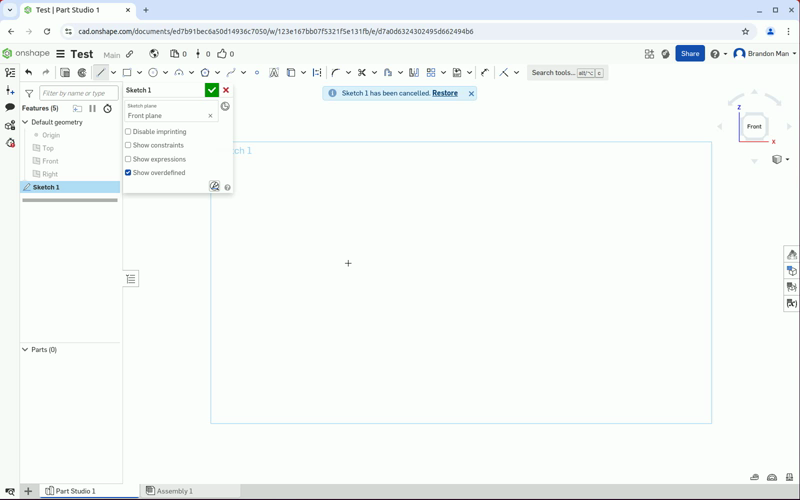
click(348, 262)
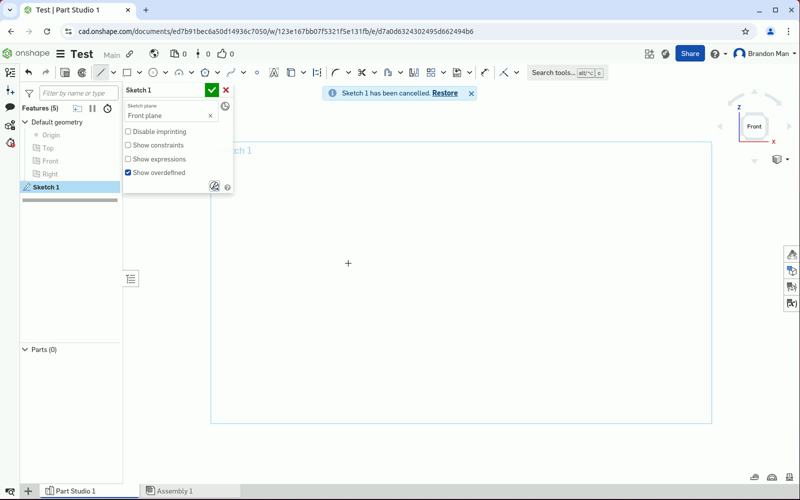
key_up(shift)
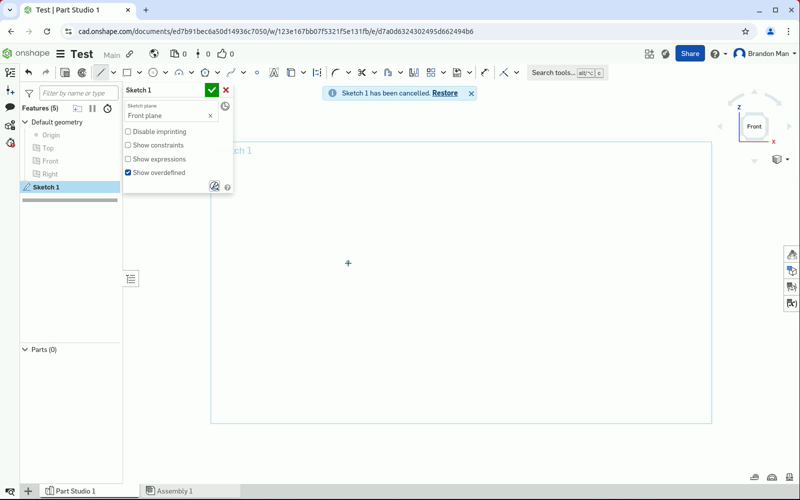
key_down(shift)
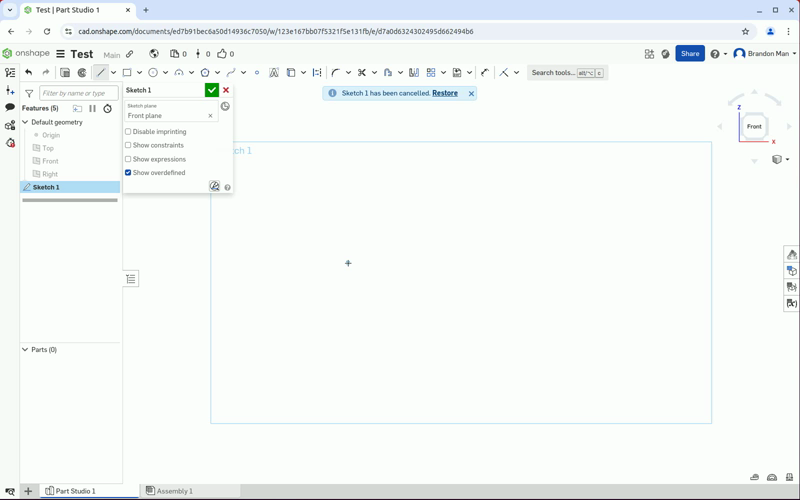
mouse_move(378, 262)
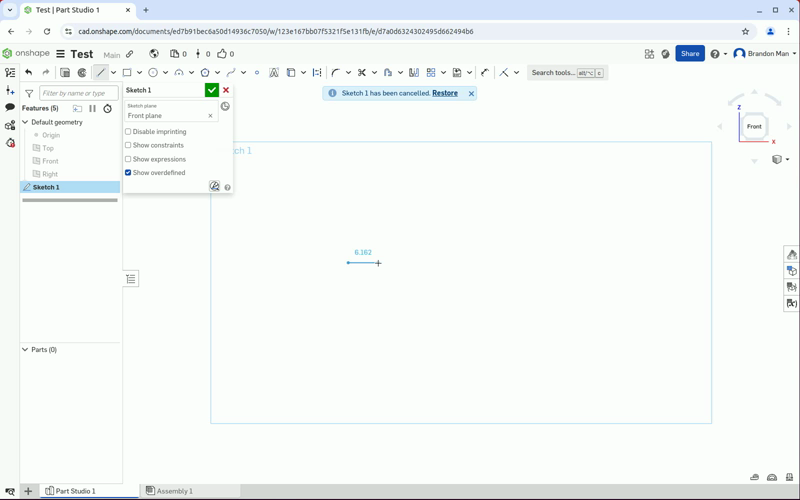
mouse_move(391, 263)
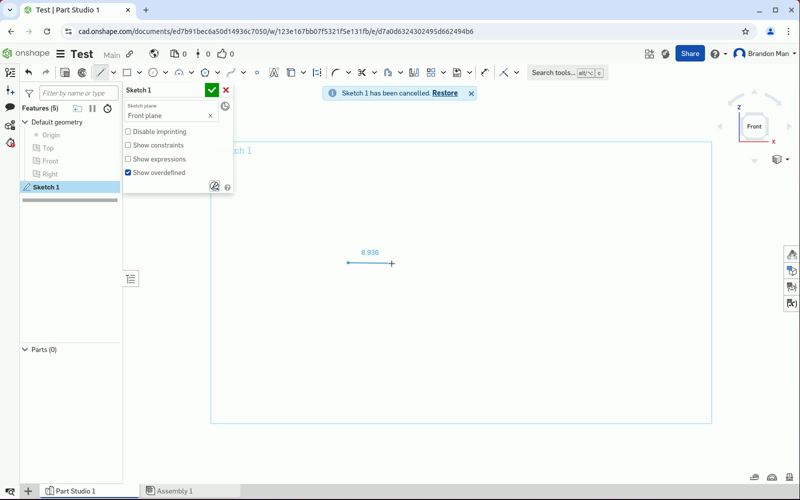
click(391, 263)
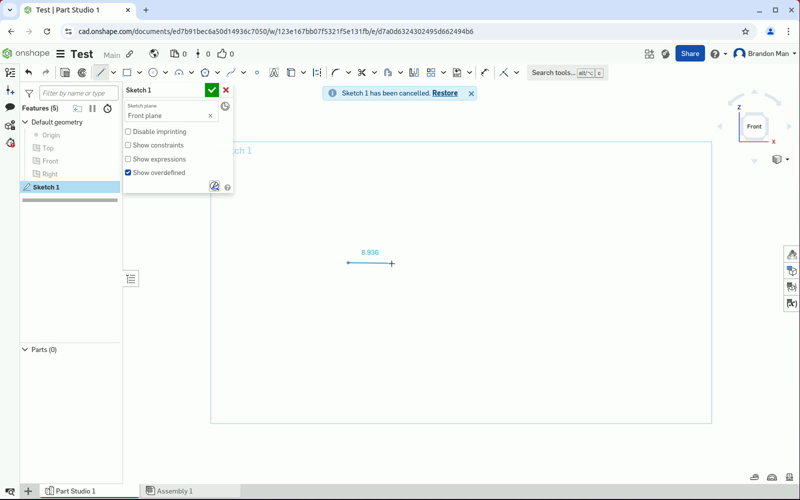
key_up(shift)
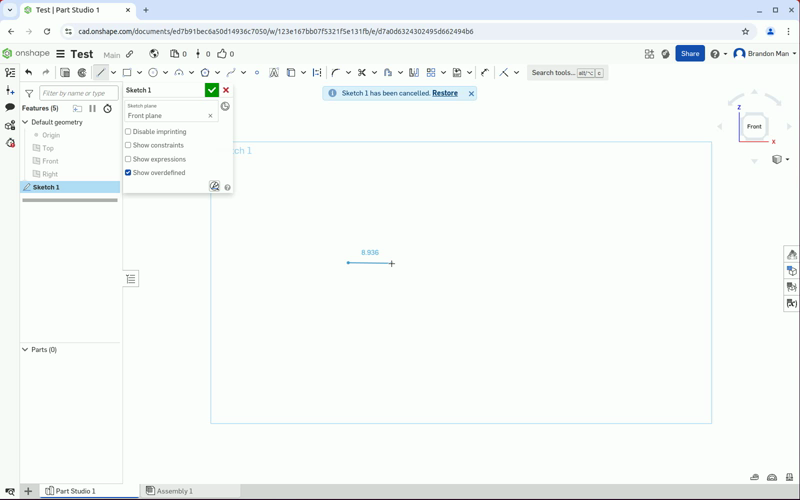
key_down(shift)
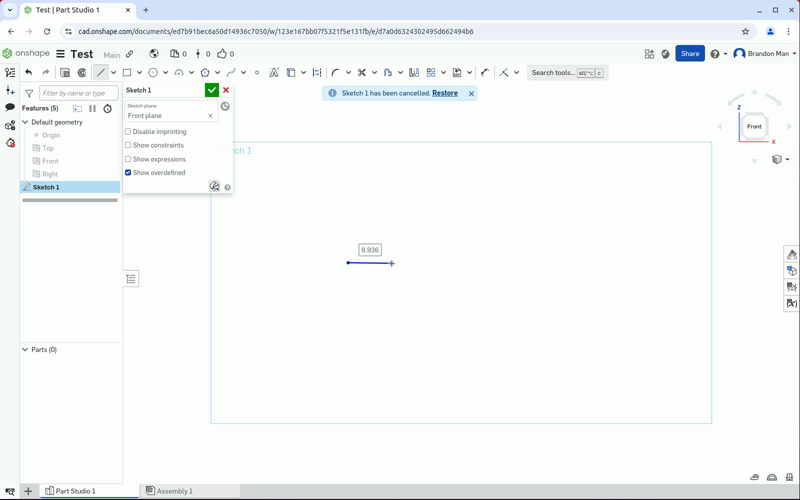
mouse_move(421, 263)
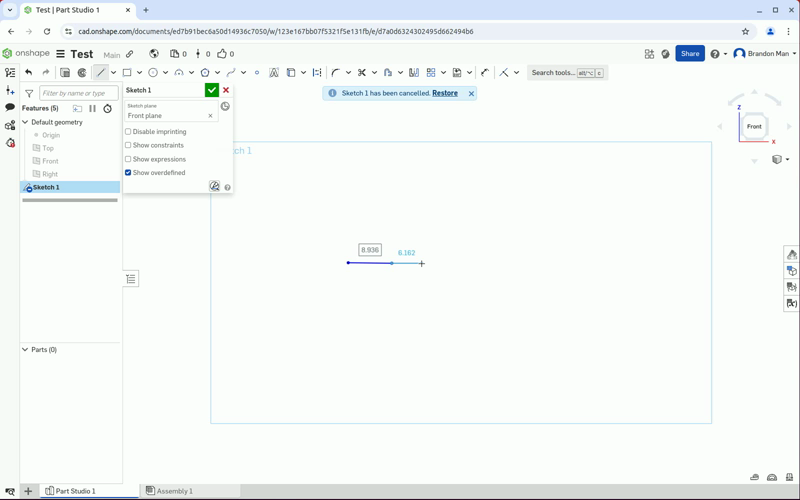
mouse_move(391, 208)
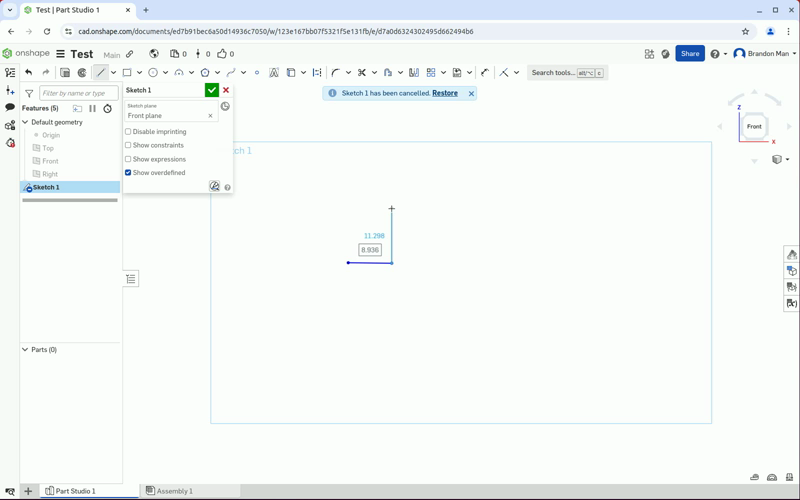
click(391, 208)
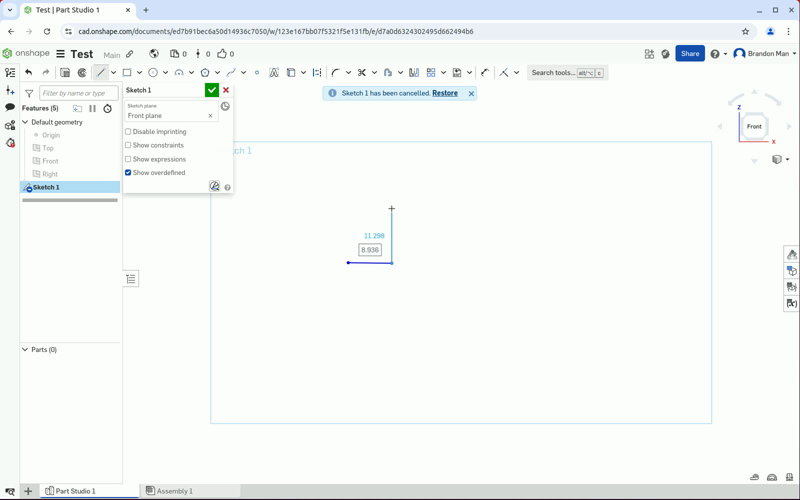
key_up(shift)
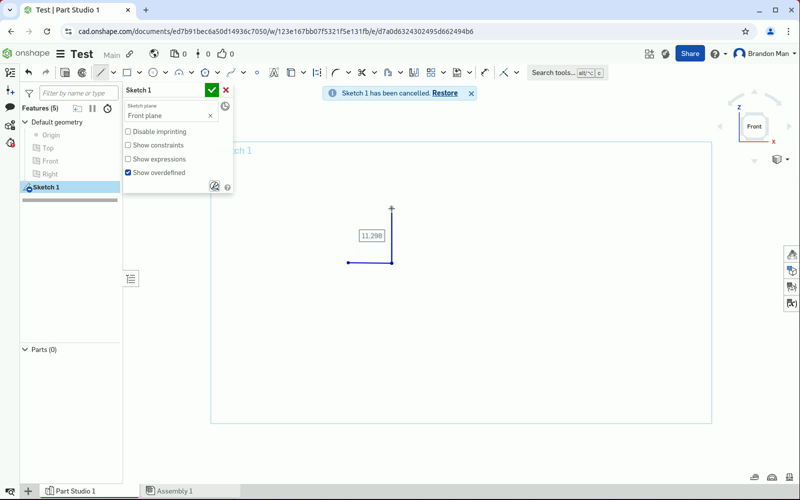
key_down(shift)
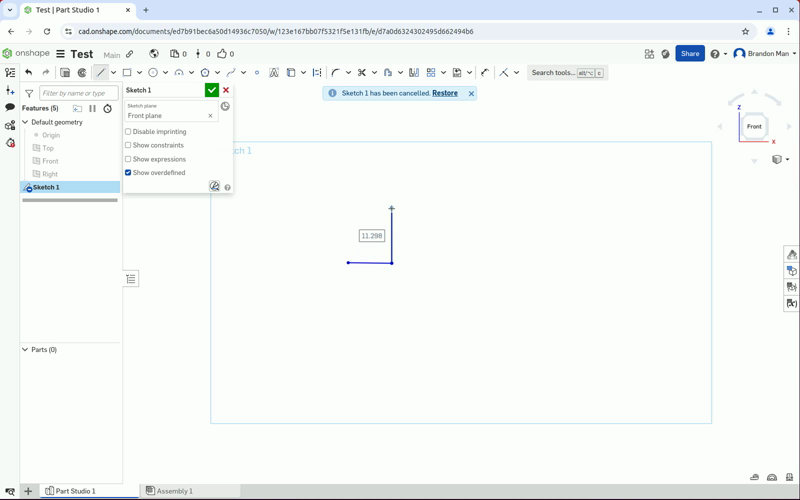
mouse_move(421, 208)
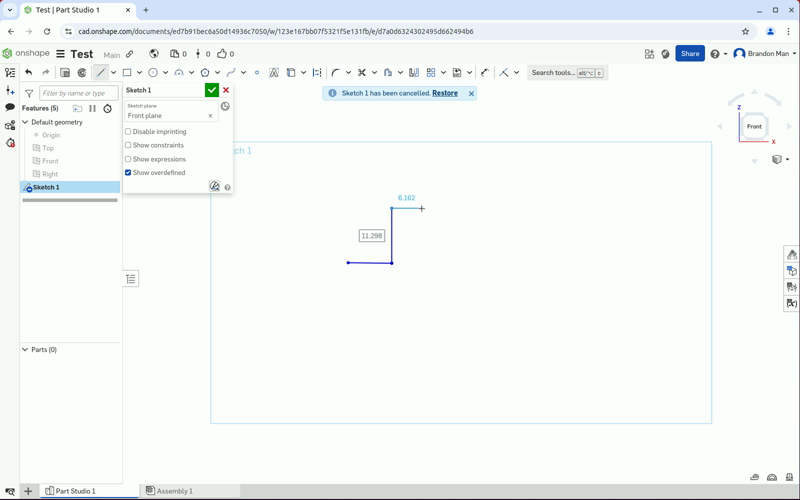
mouse_move(348, 208)
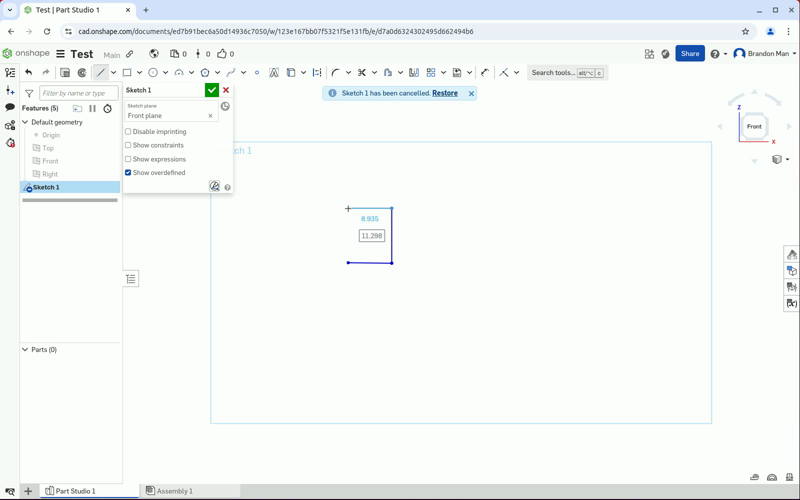
click(348, 208)
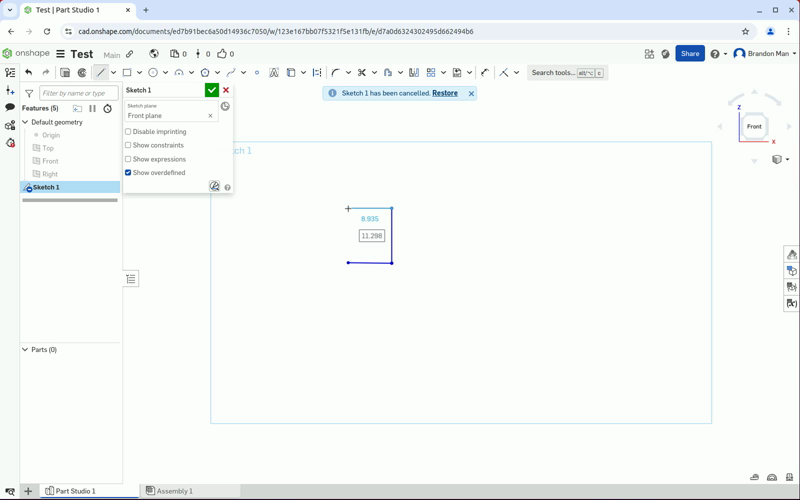
key_up(shift)
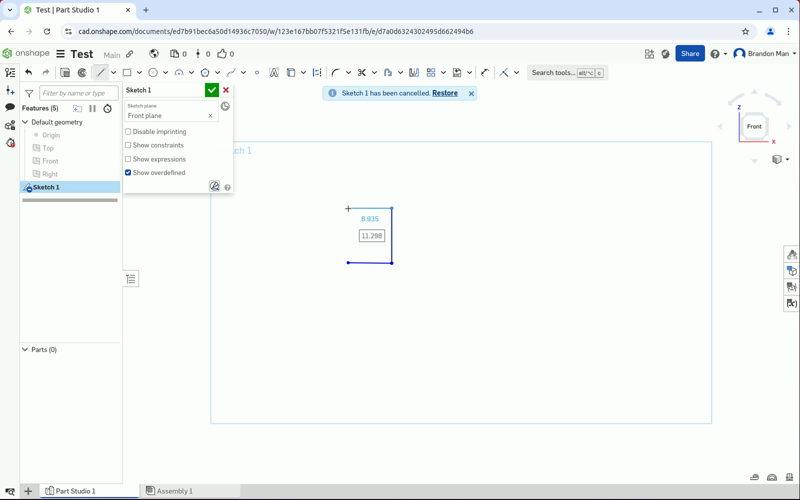
key_down(shift)
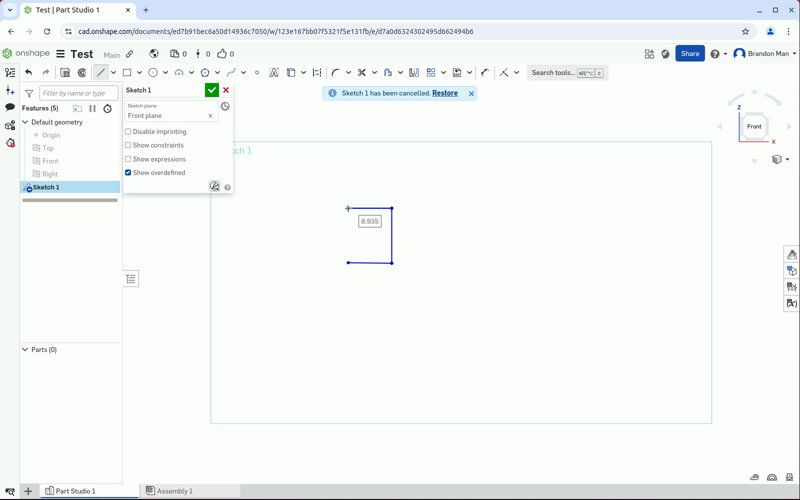
mouse_move(378, 208)
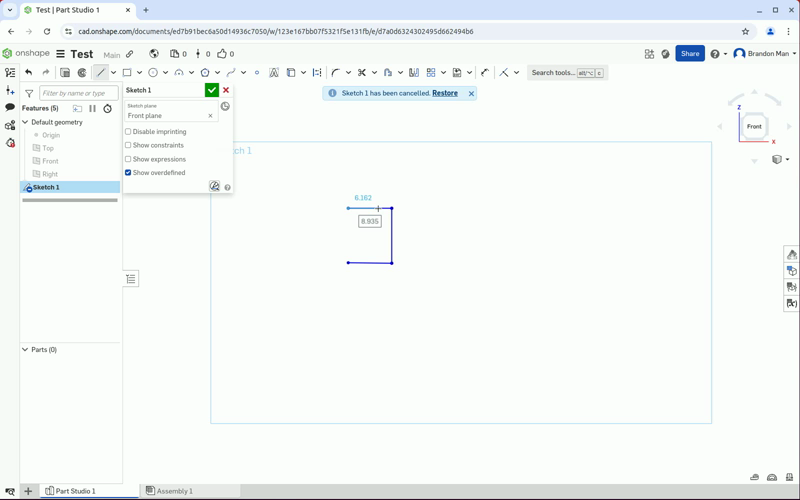
mouse_move(348, 252)
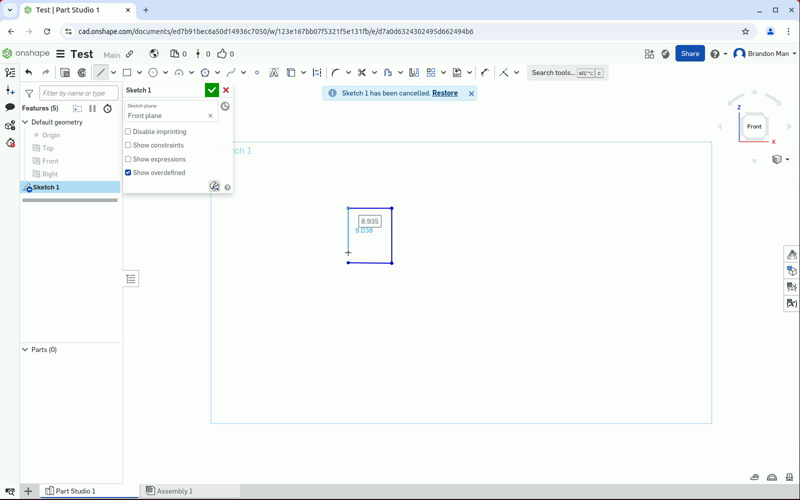
click(348, 252)
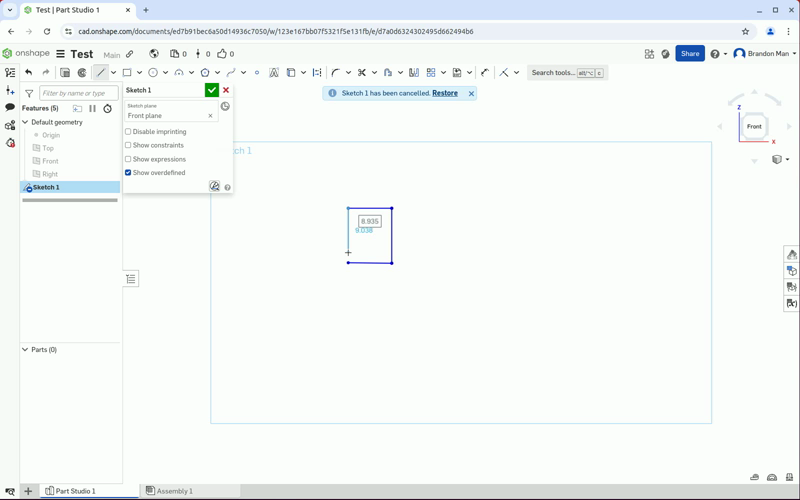
key_up(shift)
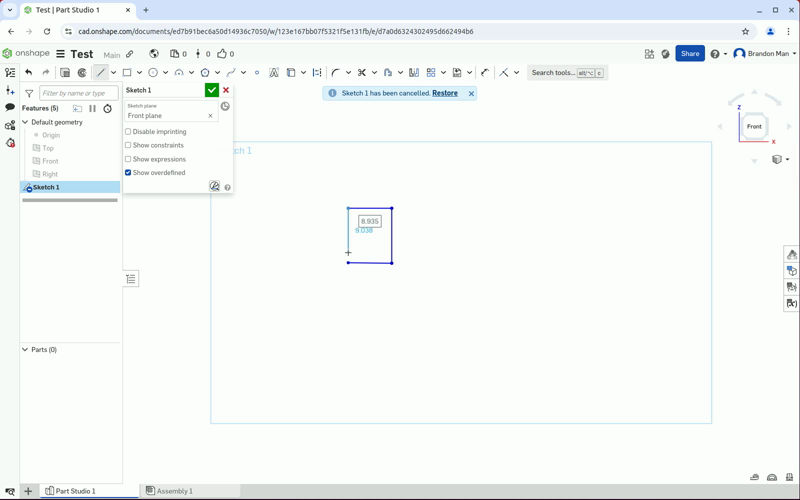
mouse_move(378, 252)
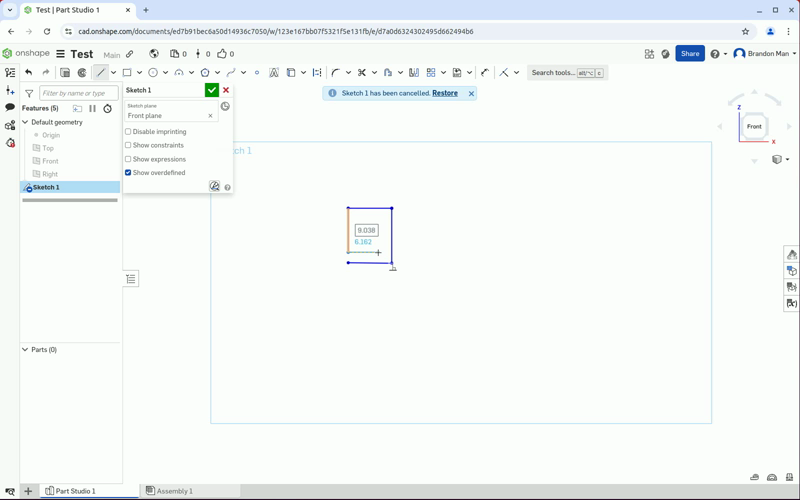
key_down(shift)
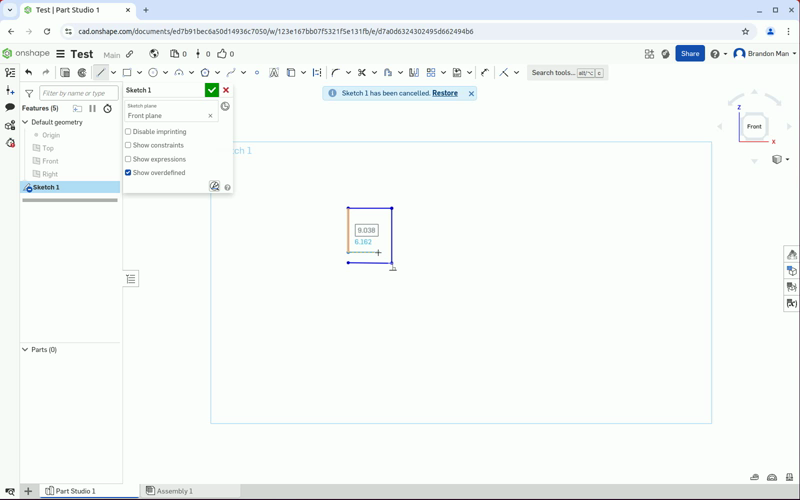
mouse_move(348, 262)
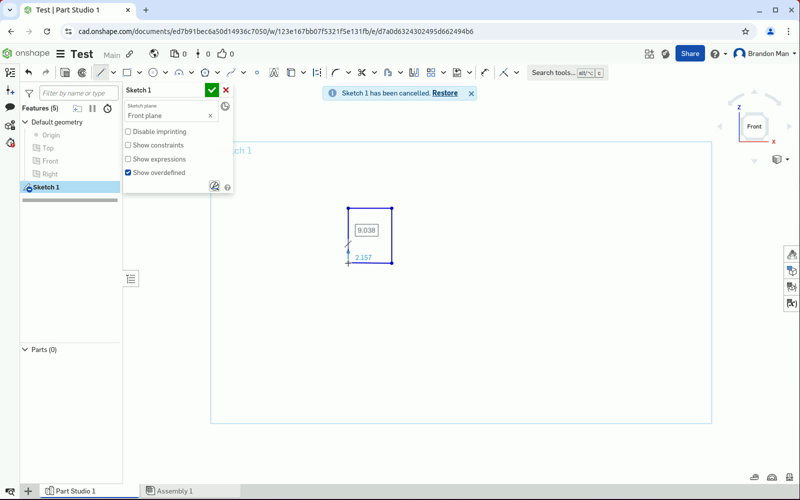
key_up(shift)
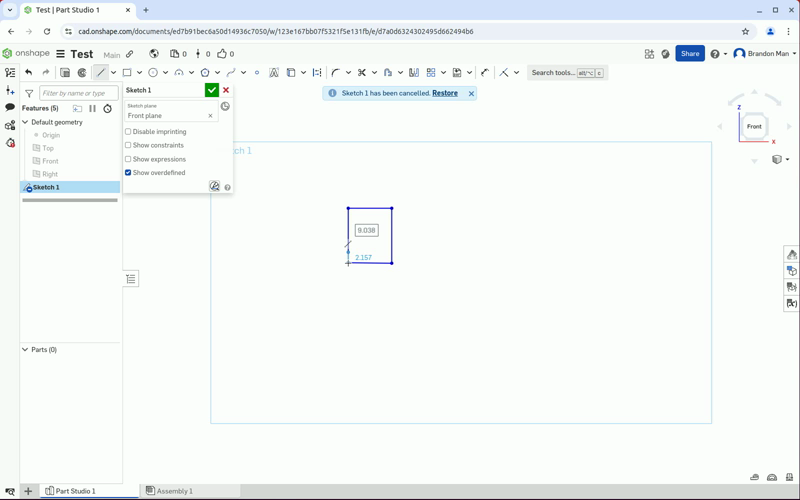
click(348, 262)
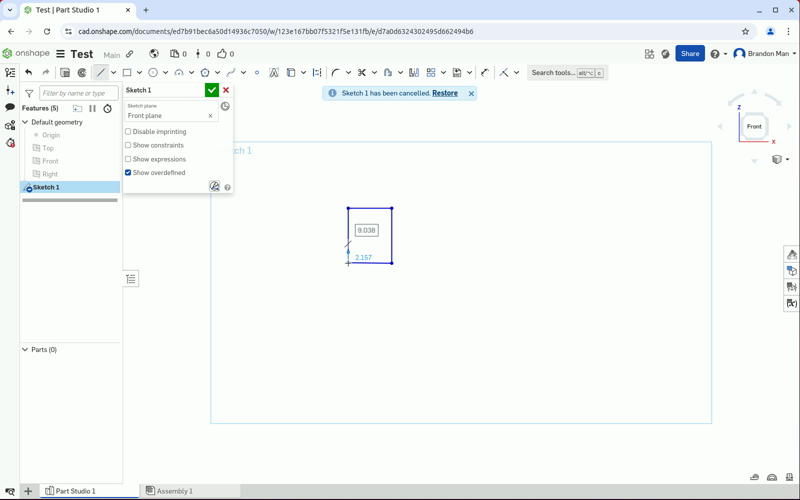
key(esc)
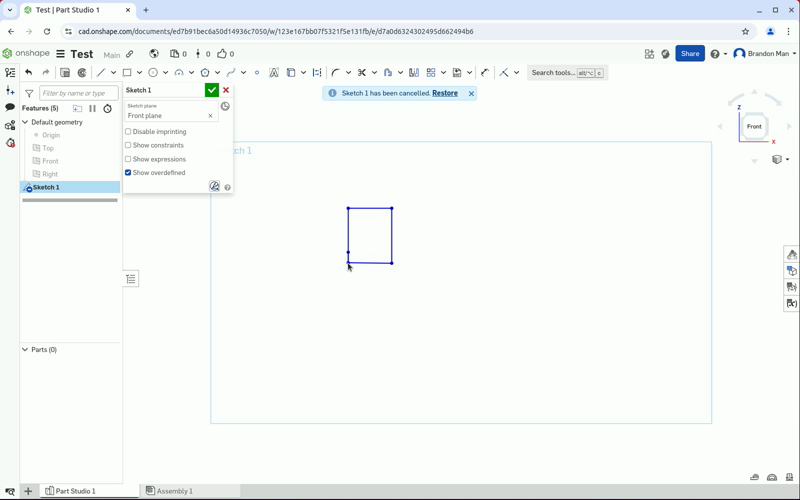
mouse_move(351, 211)
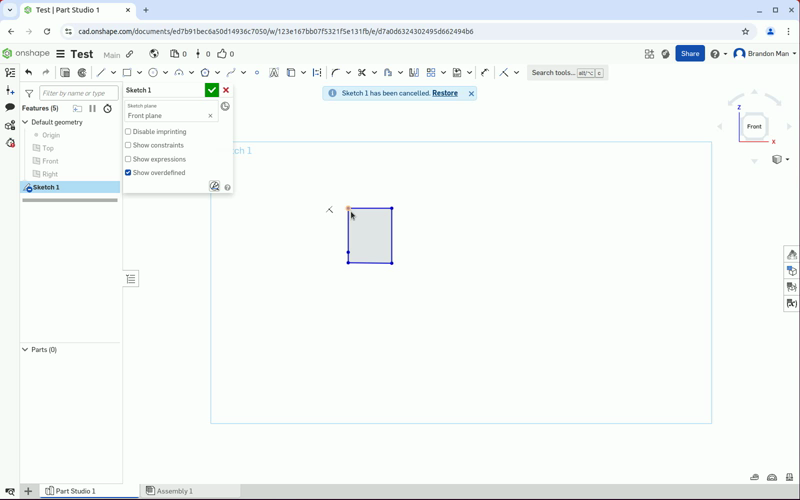
click(351, 211)
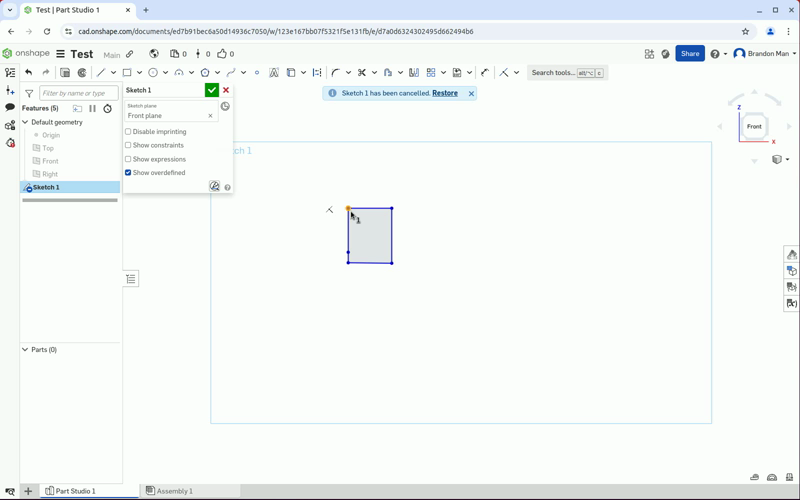
mouse_move(73, 352)
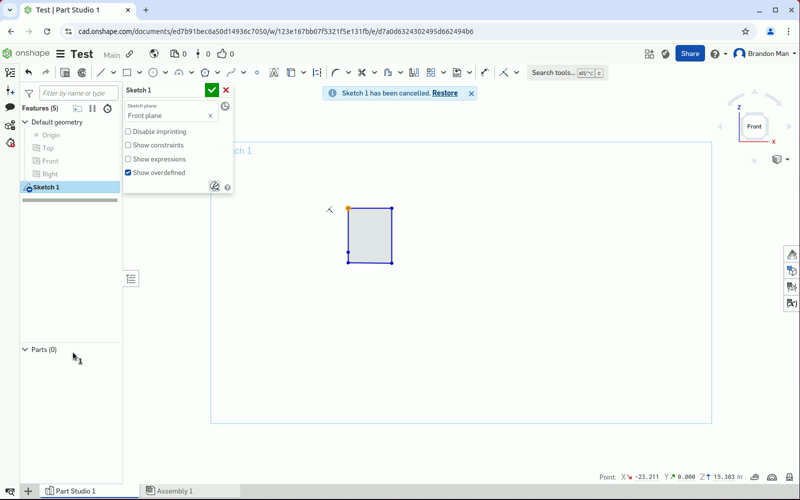
key(shift+y)
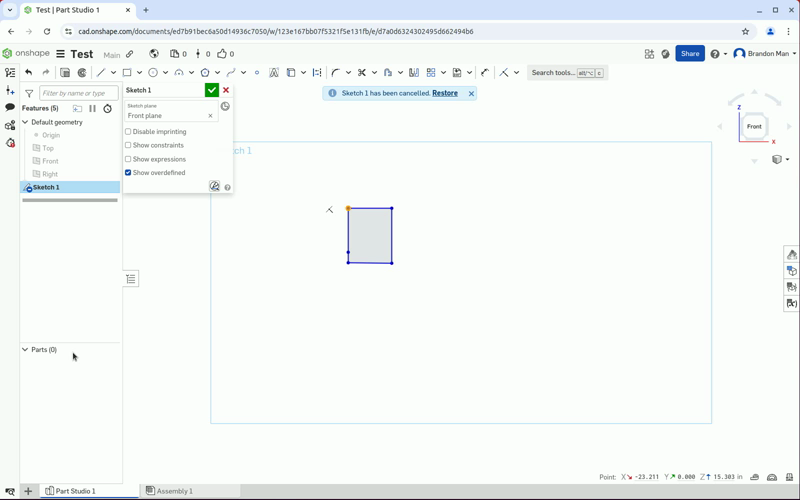
key(shift+e)
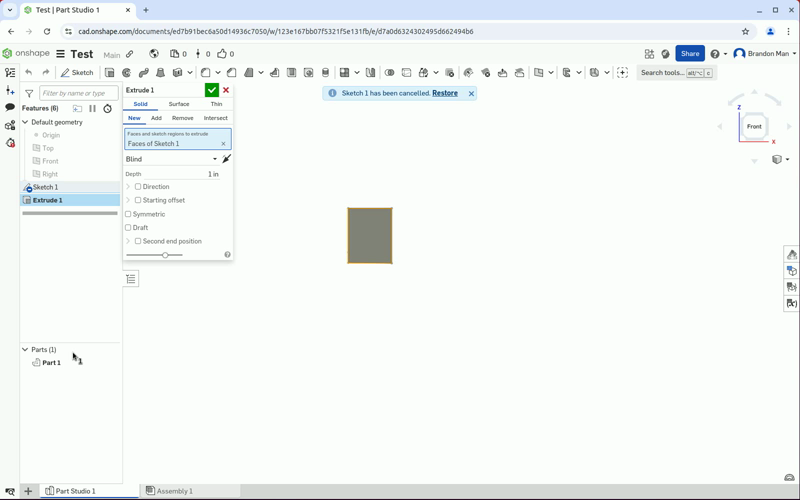
mouse_move(143, 106)
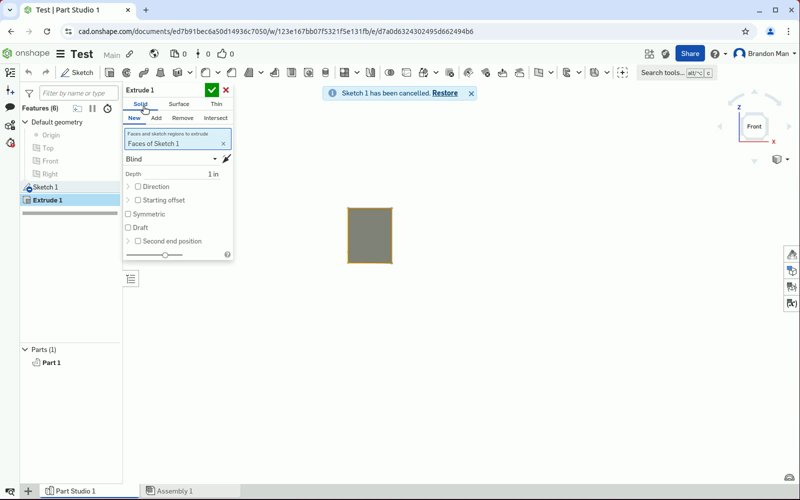
click(143, 106)
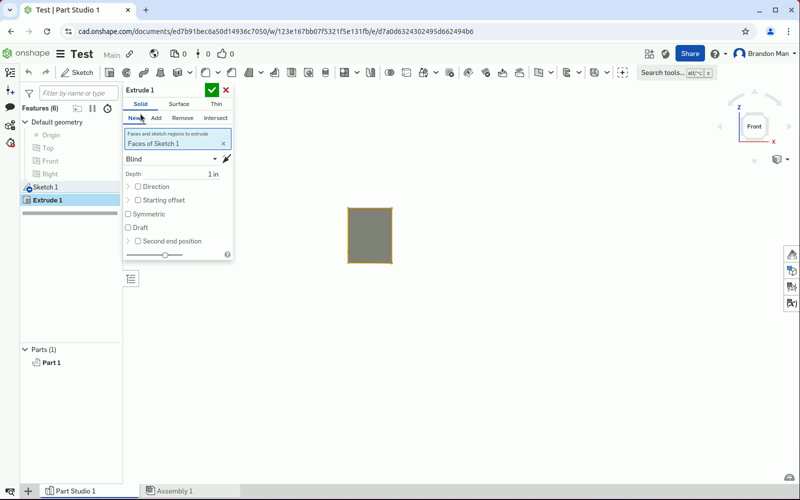
mouse_move(137, 120)
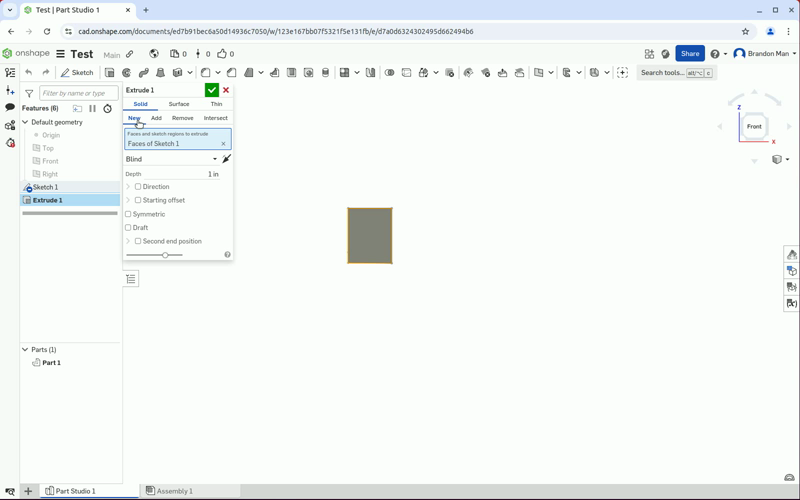
click(137, 120)
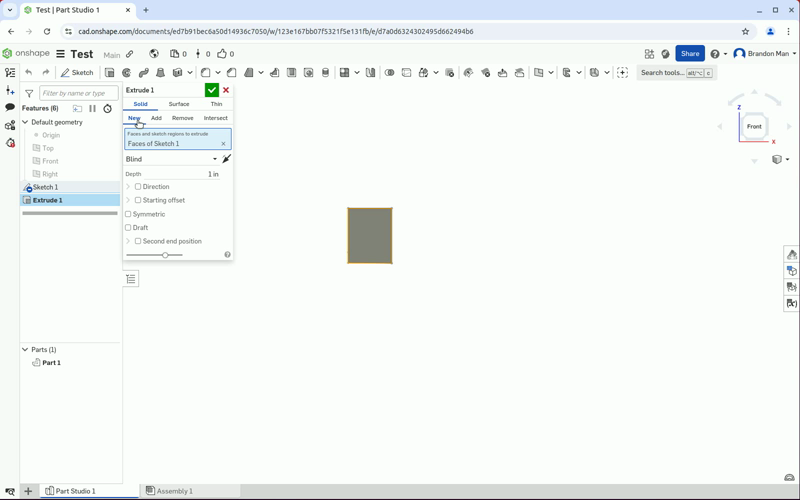
key(tab, 4)
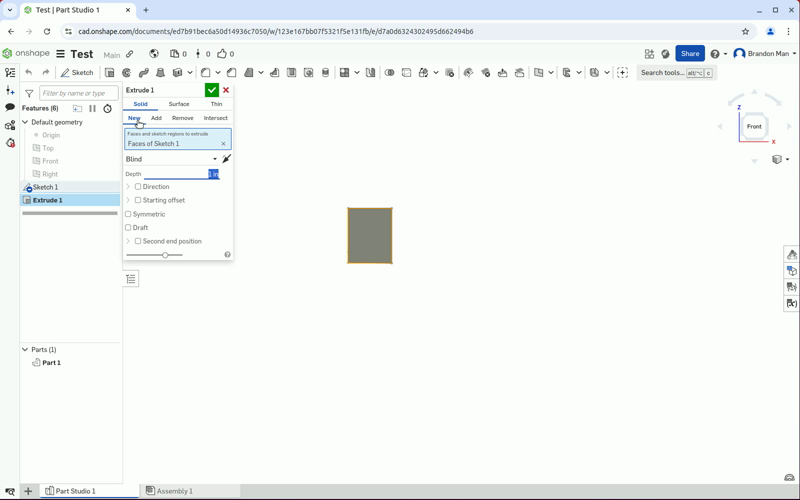
text(8.906)
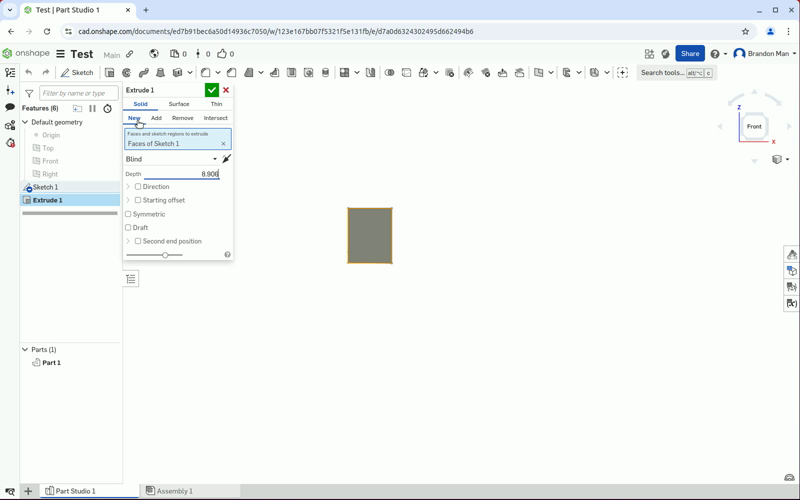
key(enter)
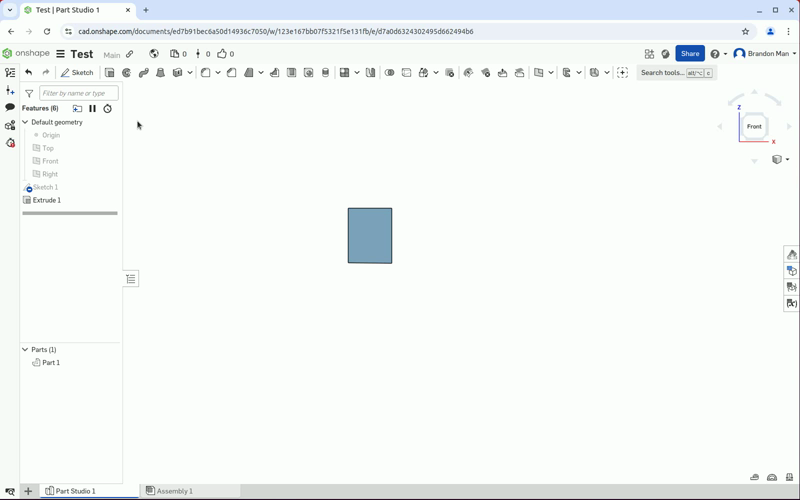
key(shift+h)
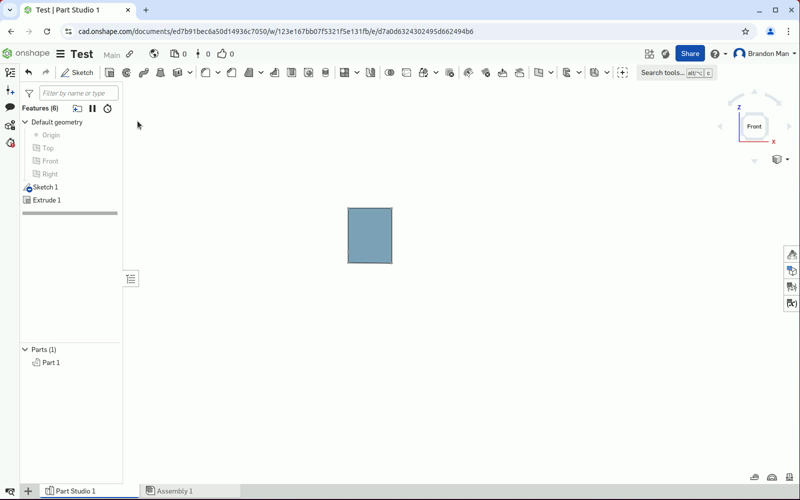
key(shift+h)
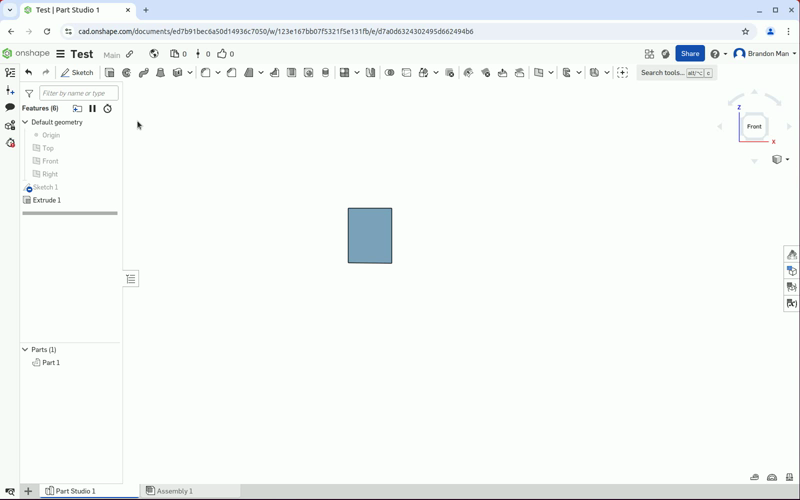
mouse_move(73, 189)
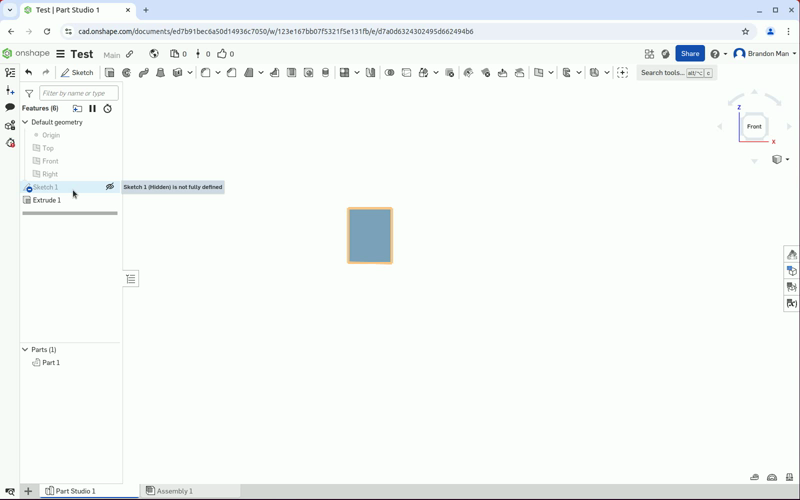
click(73, 189)
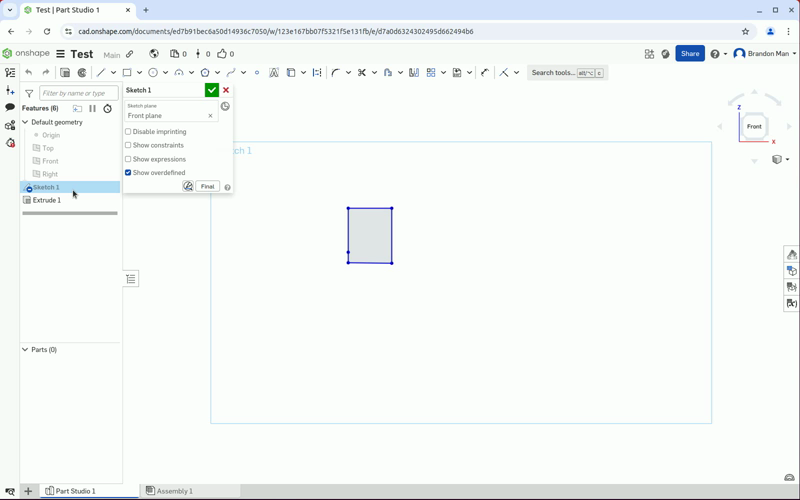
mouse_move(229, 92)
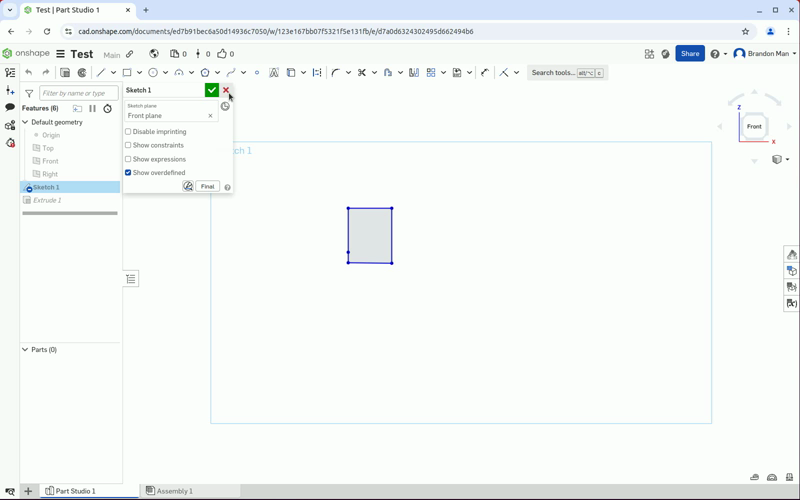
click(229, 92)
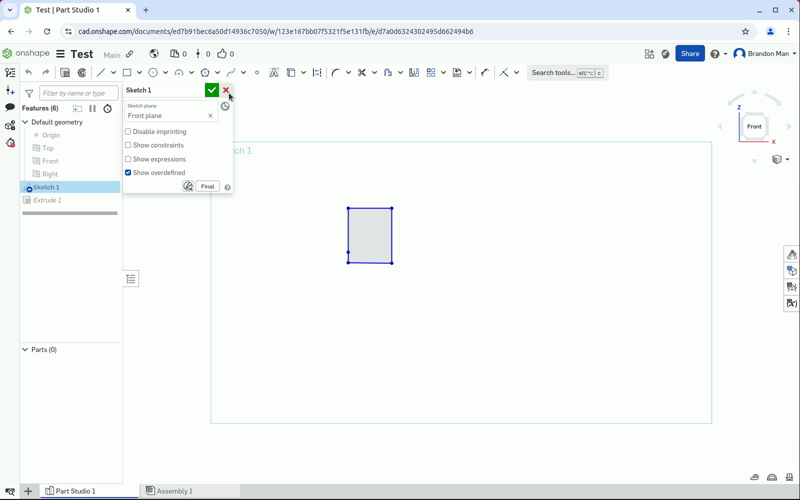
key(shift+s)
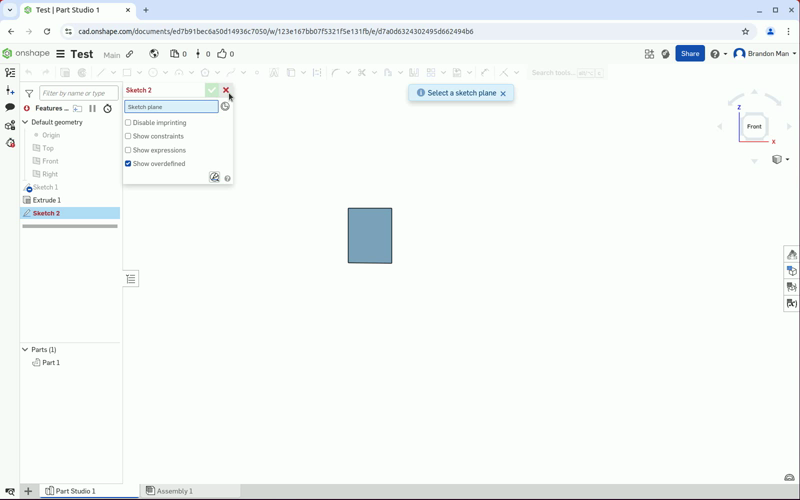
mouse_move(73, 163)
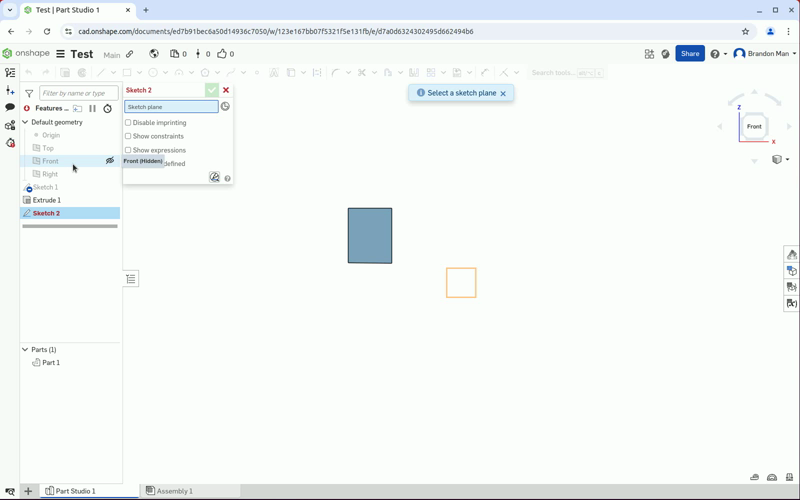
click(73, 163)
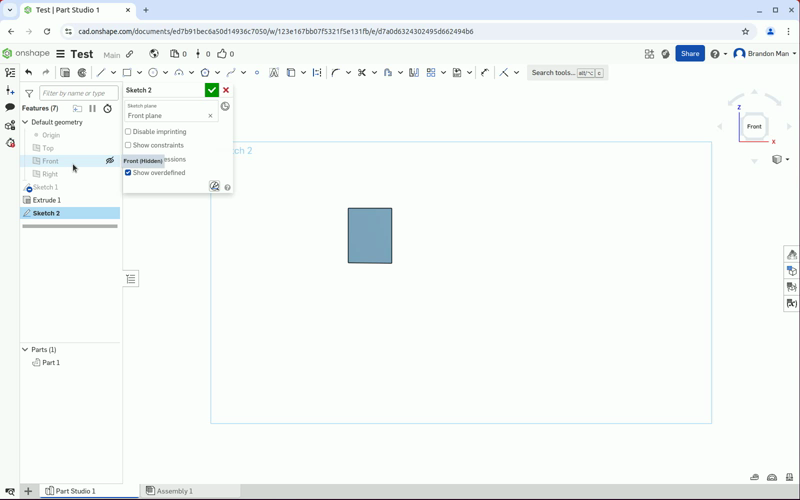
mouse_move(73, 352)
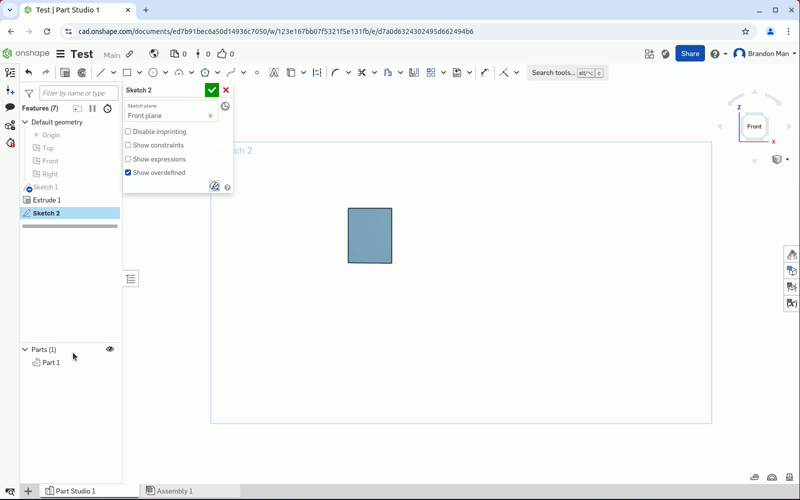
key(y)
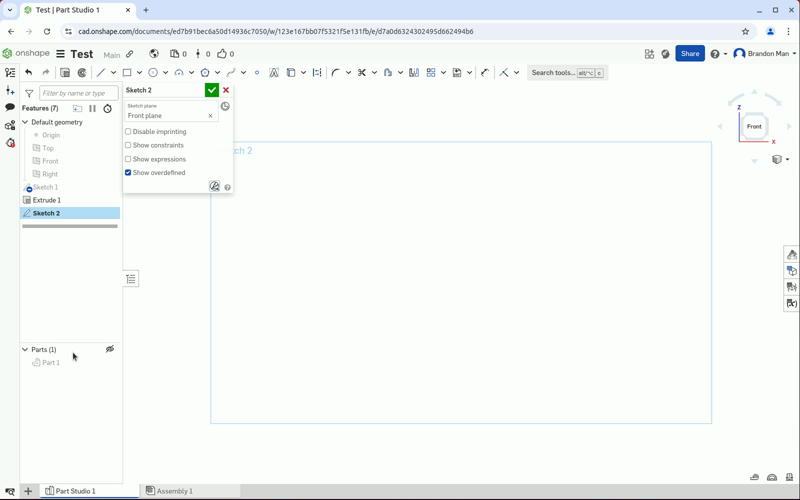
key(l)
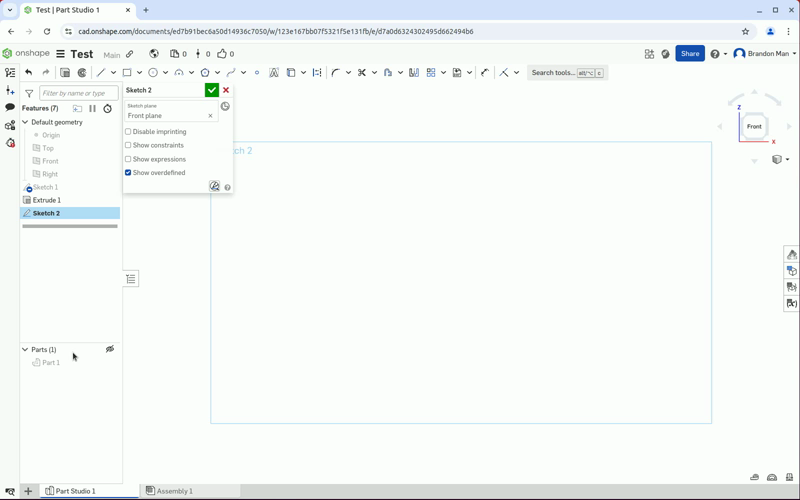
key_down(shift)
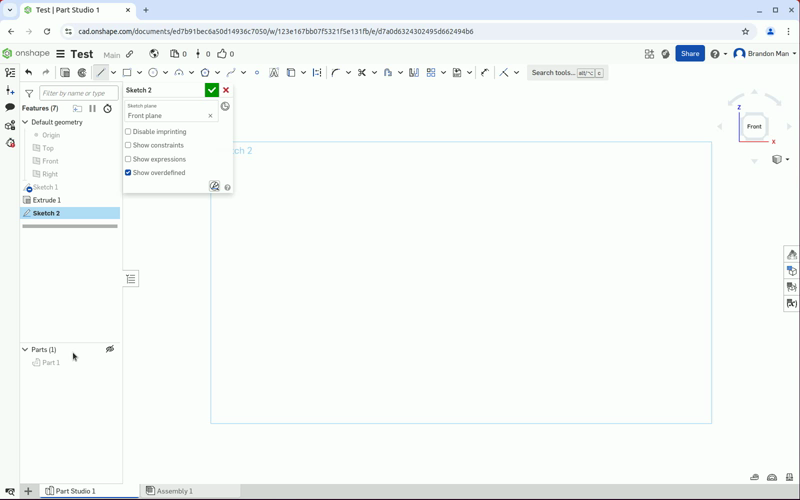
mouse_move(348, 285)
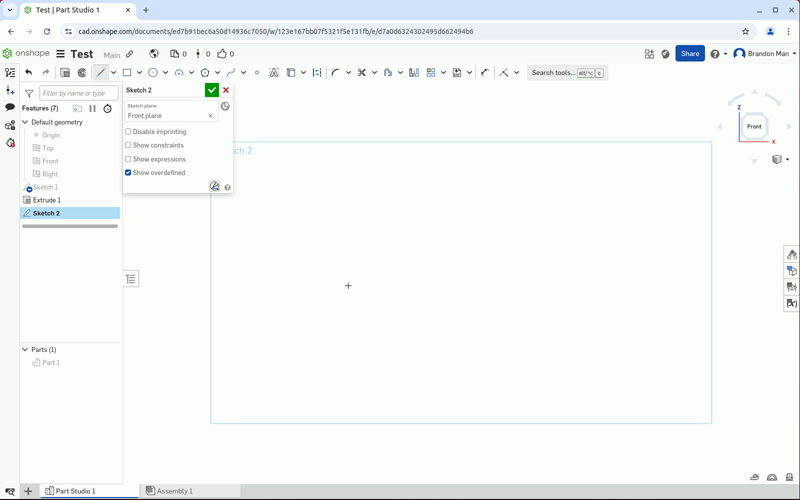
click(348, 285)
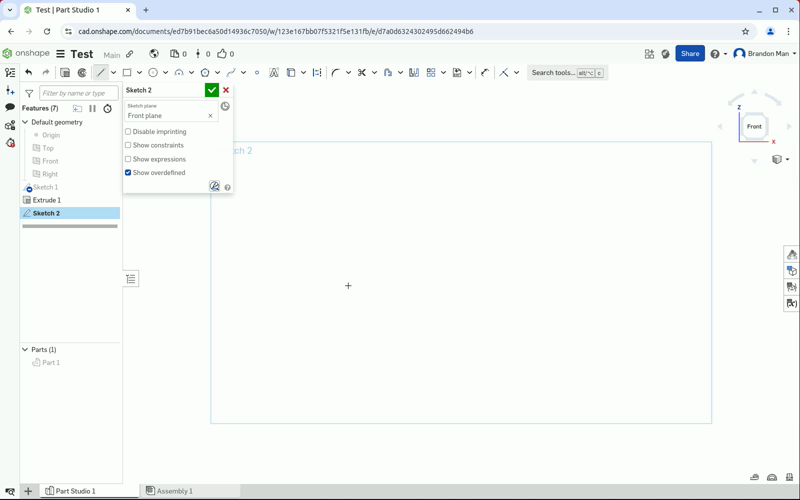
key_up(shift)
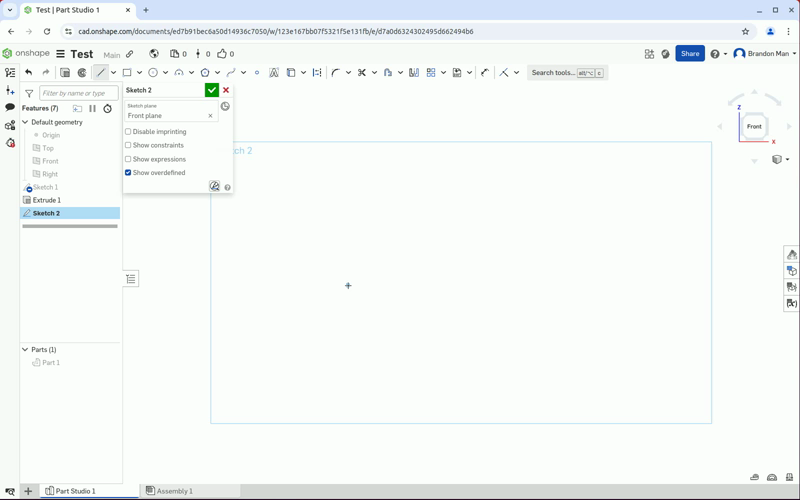
key_down(shift)
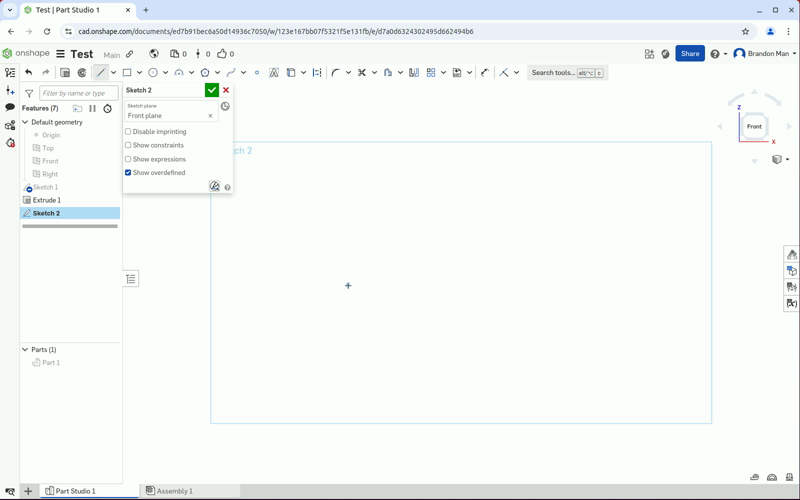
mouse_move(455, 285)
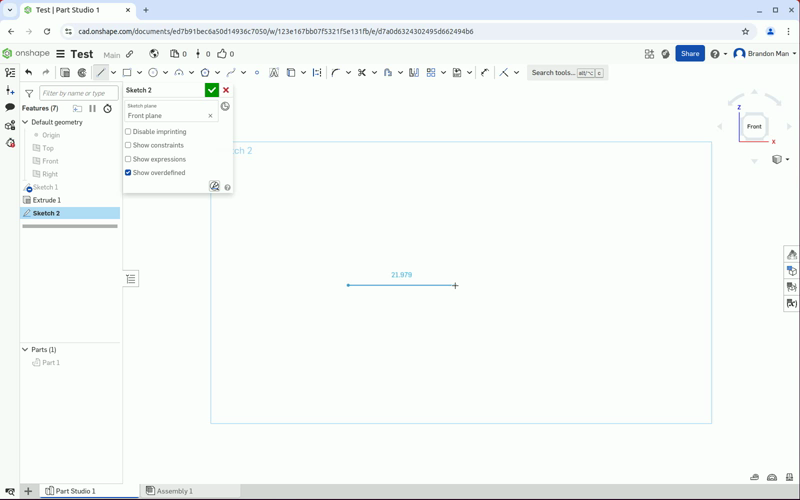
click(455, 285)
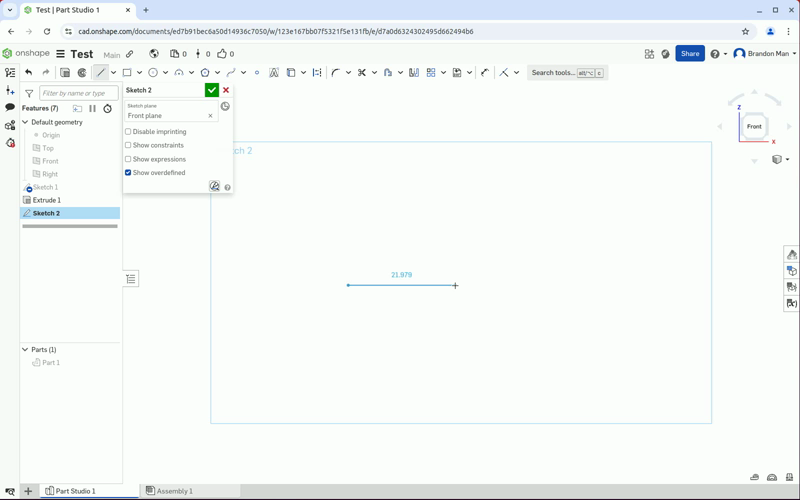
key_up(shift)
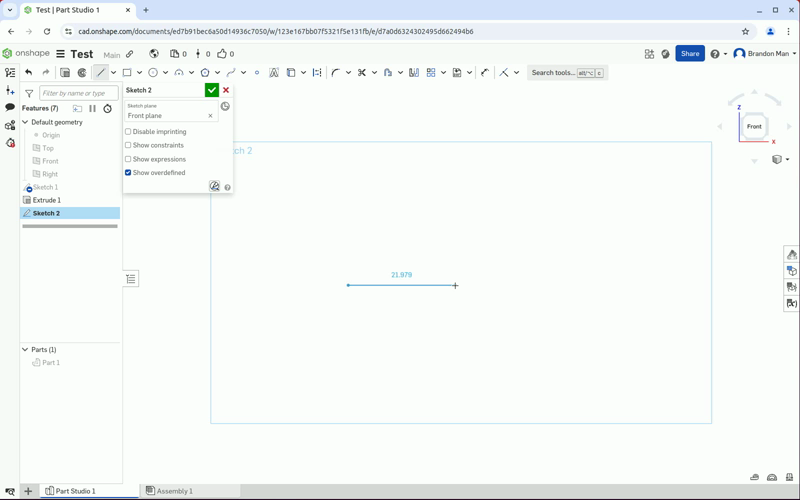
key_down(shift)
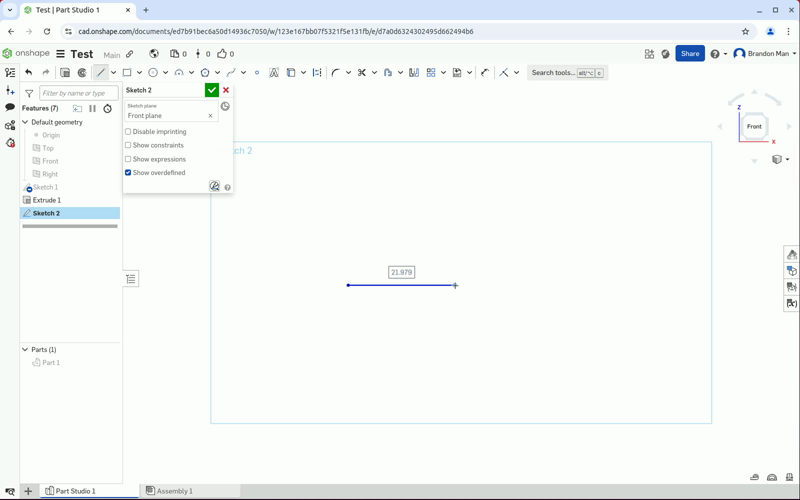
mouse_move(485, 285)
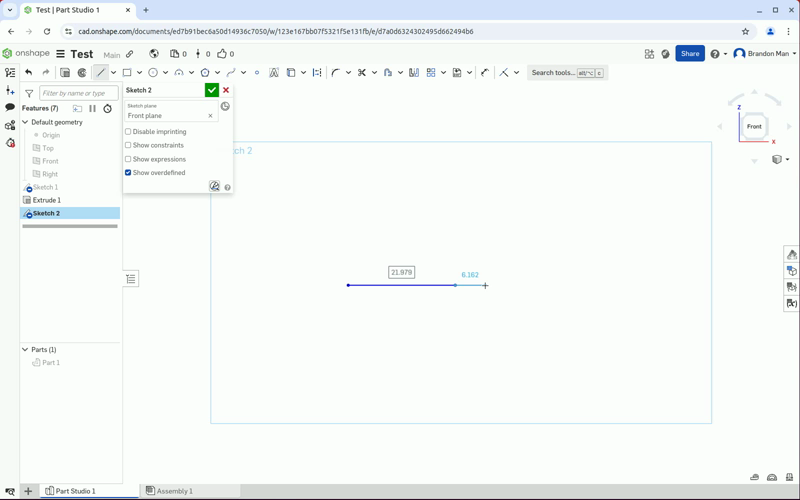
mouse_move(455, 264)
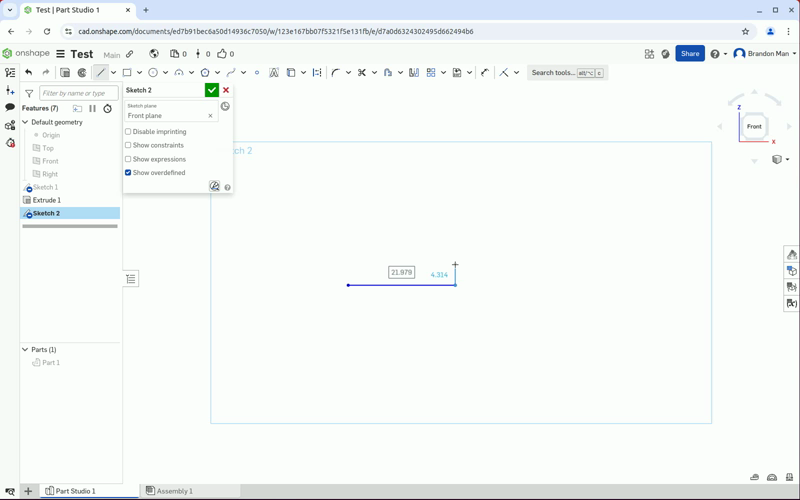
click(455, 264)
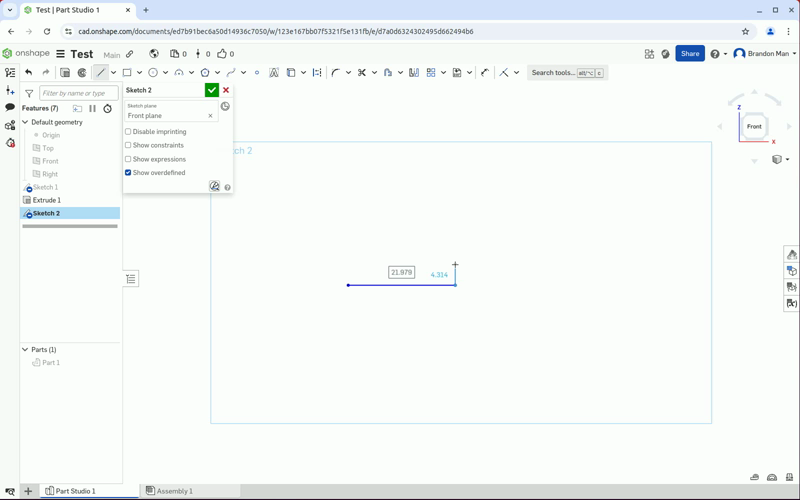
key_up(shift)
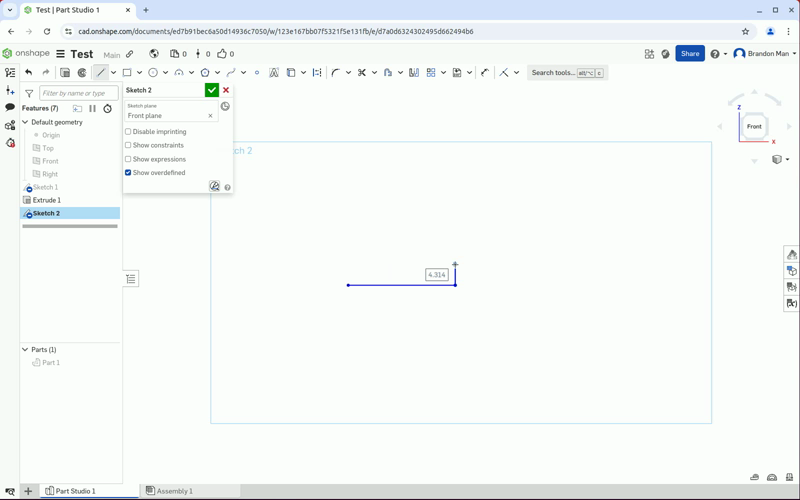
key_down(shift)
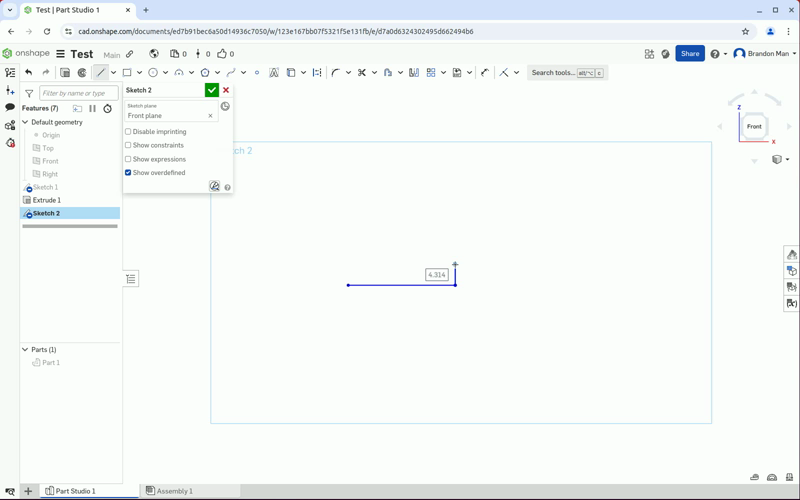
mouse_move(390, 264)
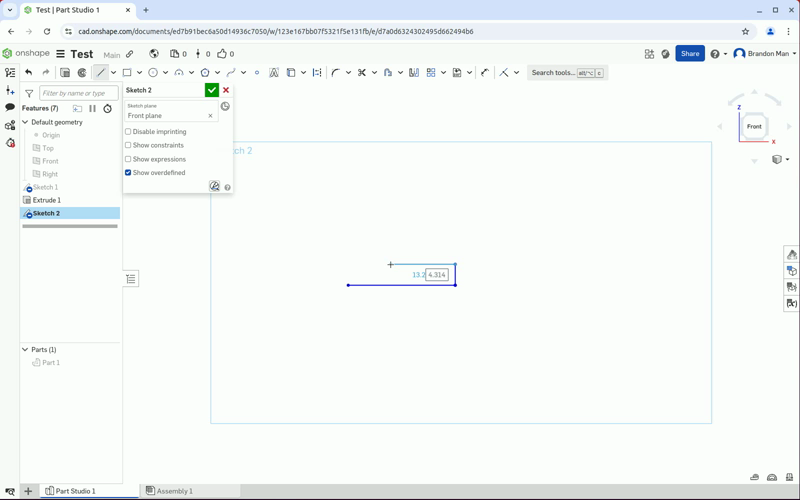
click(390, 264)
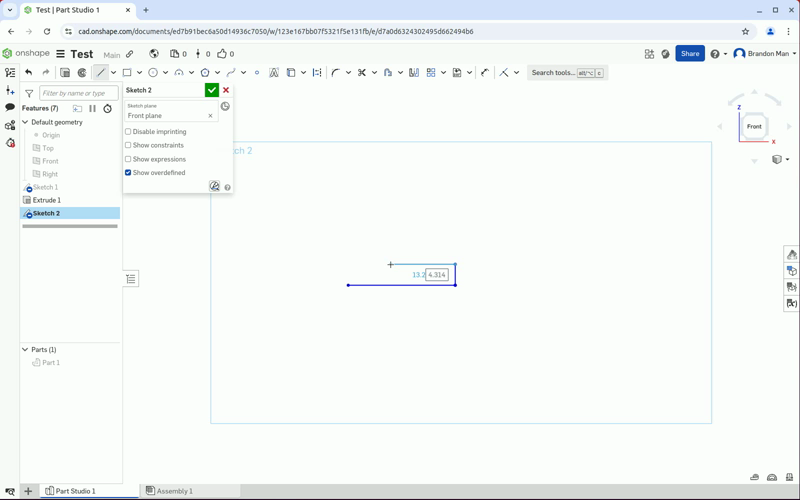
key_up(shift)
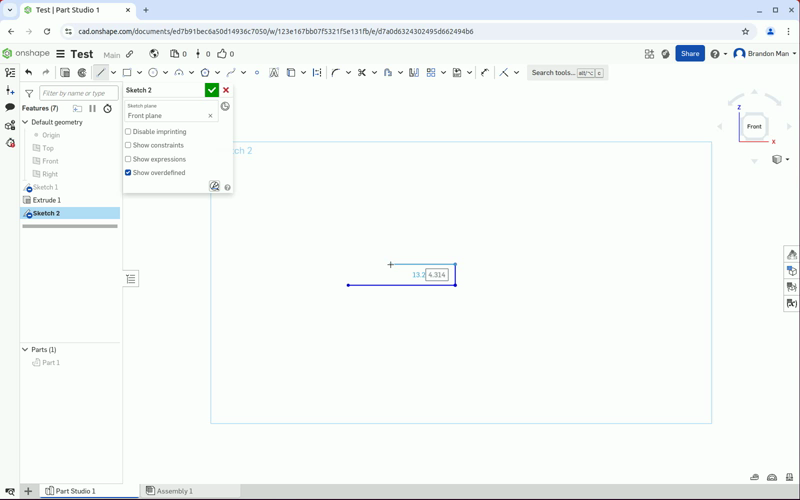
key_down(shift)
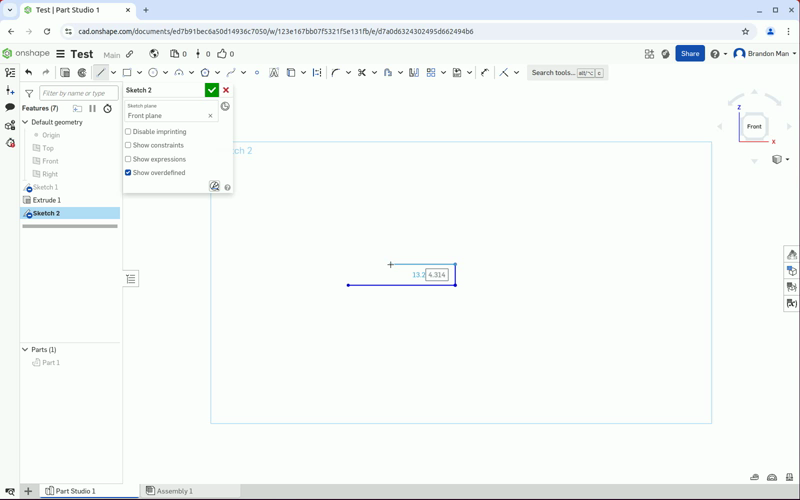
mouse_move(420, 264)
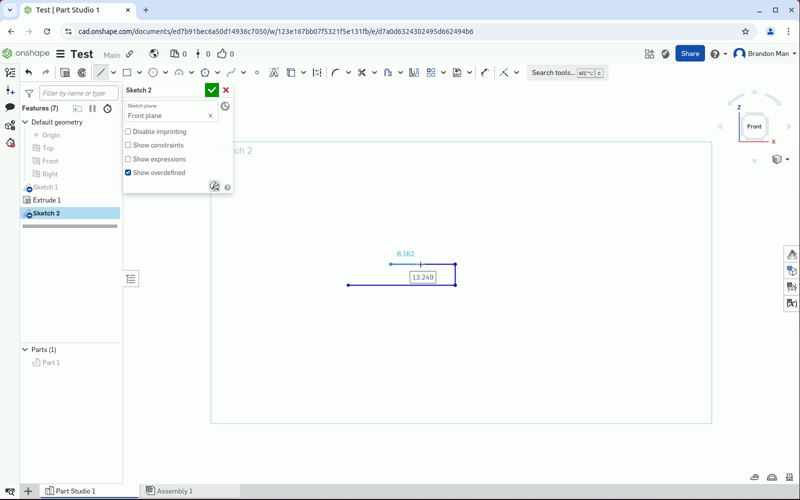
mouse_move(348, 264)
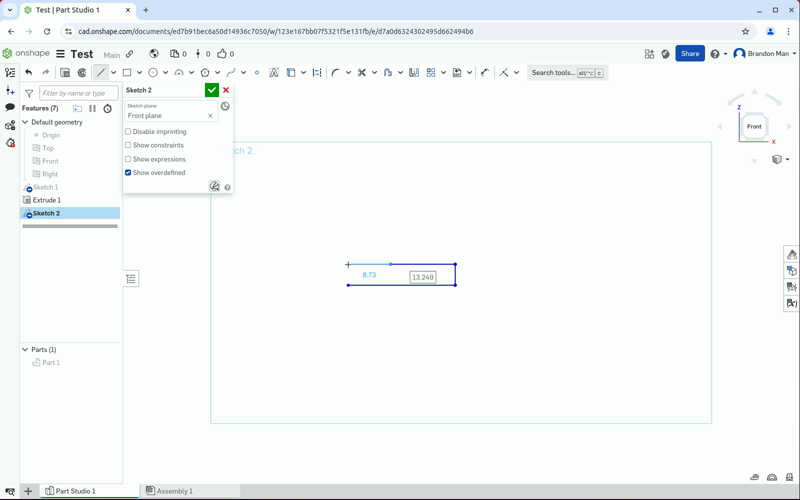
click(348, 264)
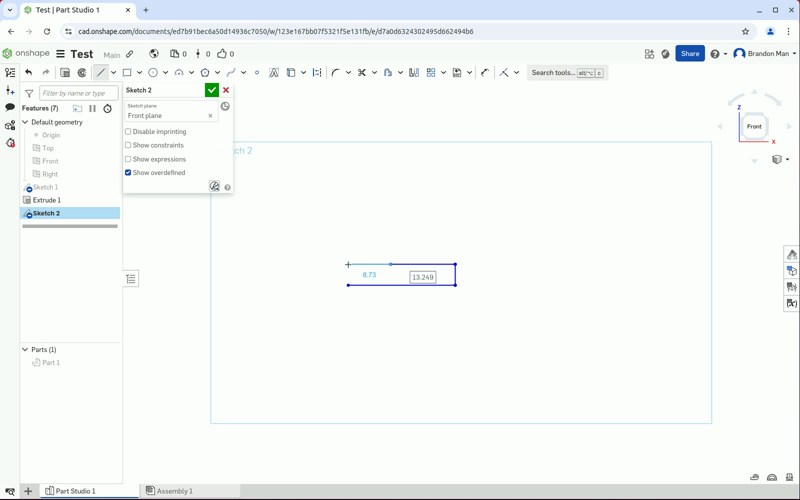
key_up(shift)
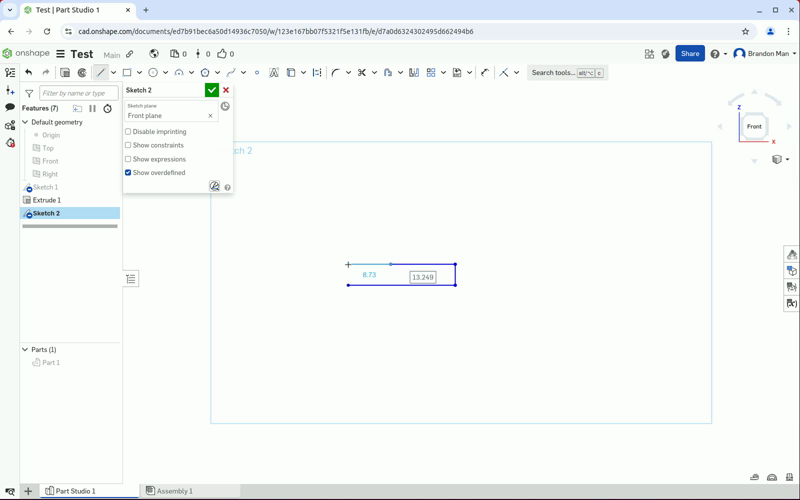
mouse_move(378, 264)
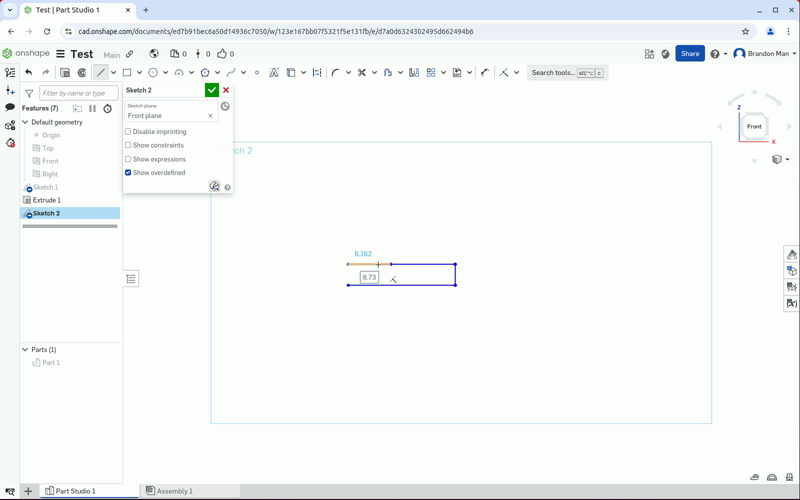
key_down(shift)
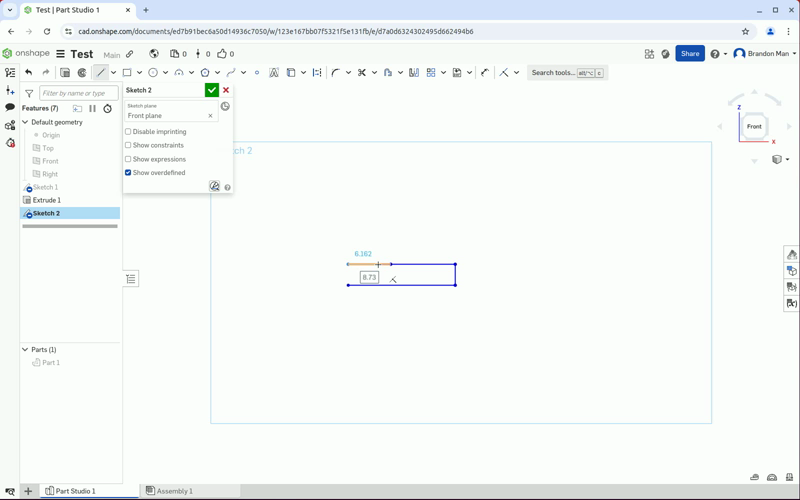
mouse_move(348, 285)
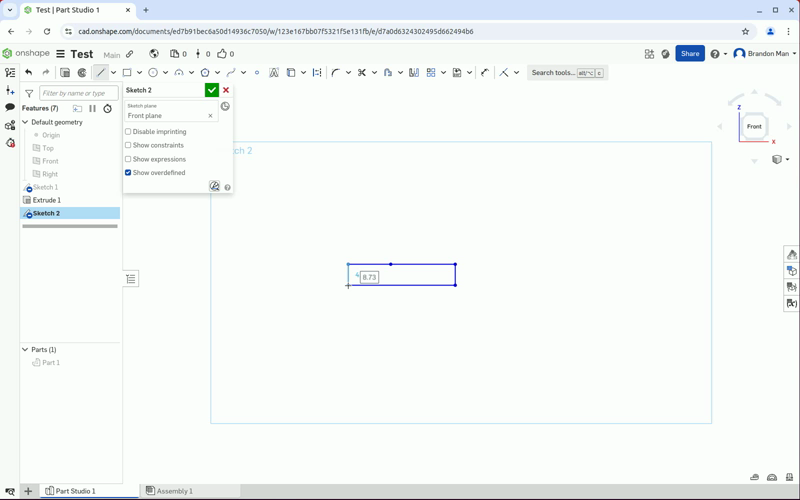
key_up(shift)
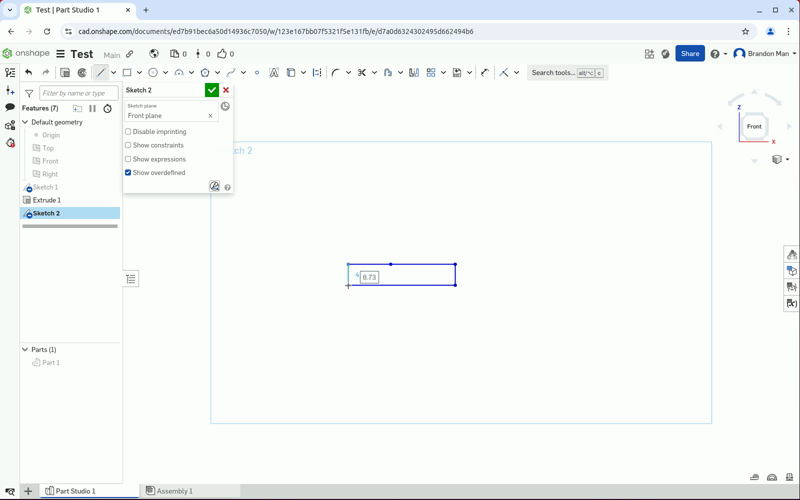
click(348, 285)
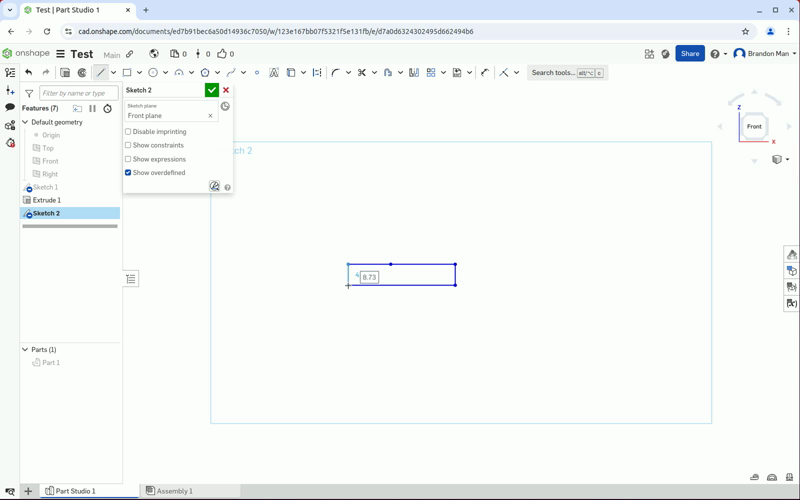
key(esc)
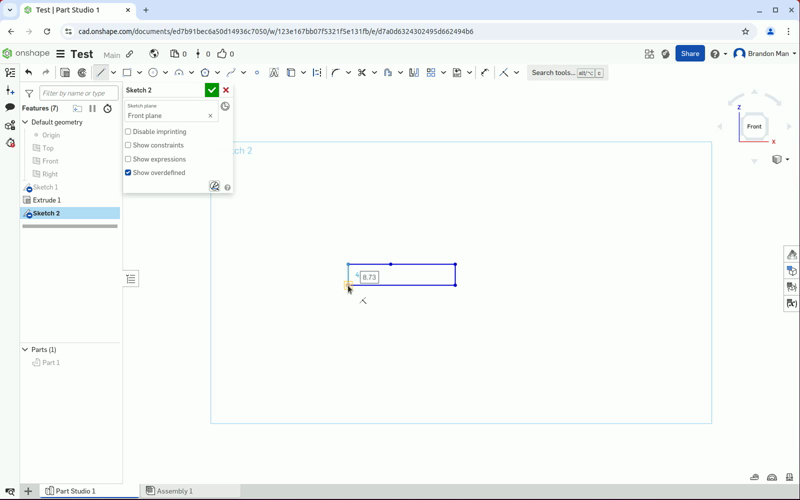
mouse_move(351, 269)
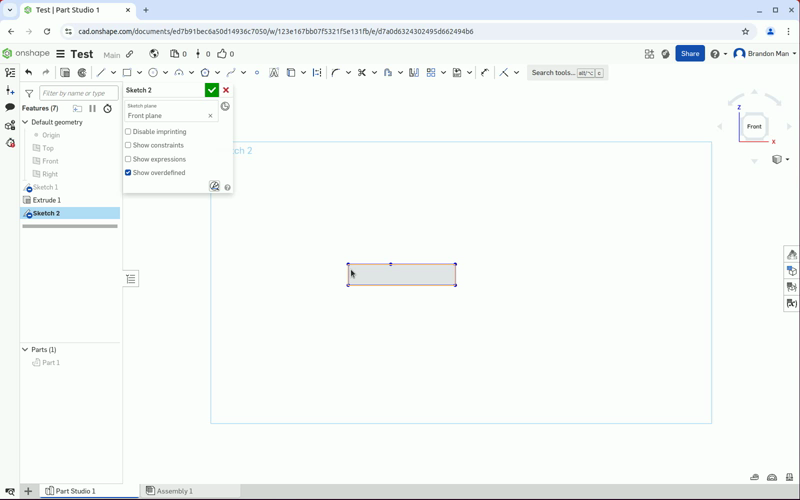
click(351, 269)
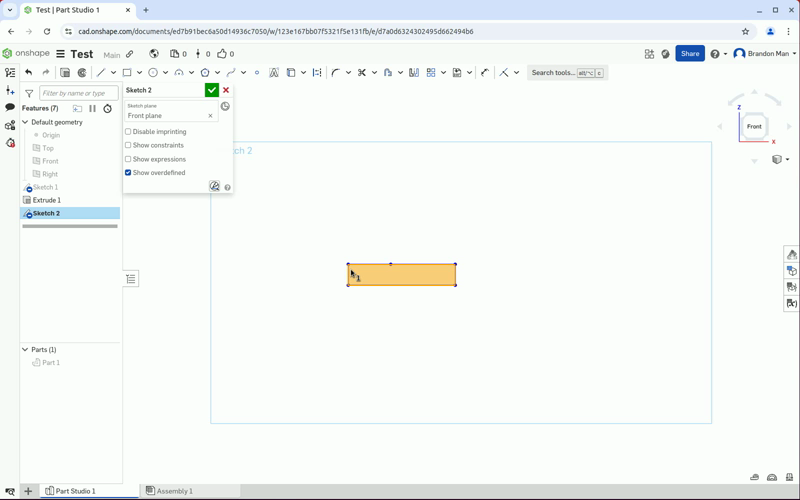
mouse_move(73, 352)
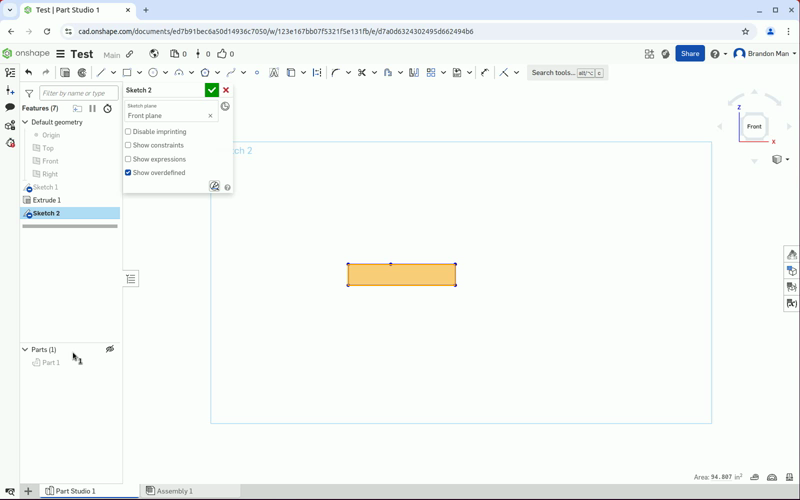
key(shift+y)
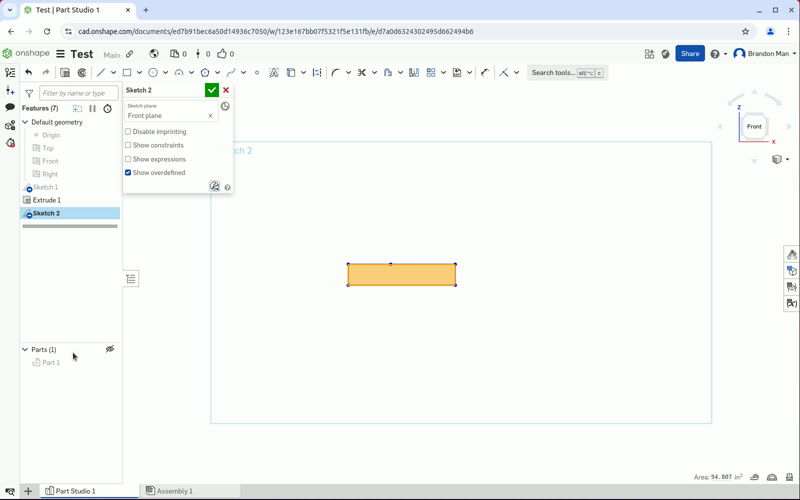
key(shift+e)
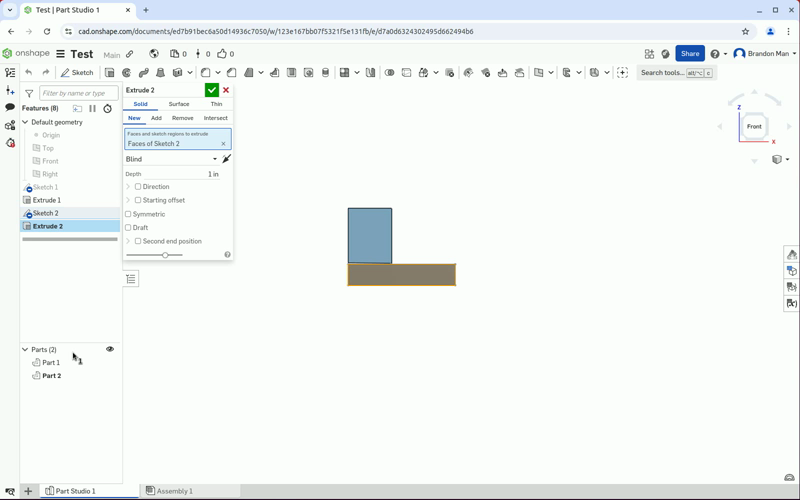
mouse_move(143, 106)
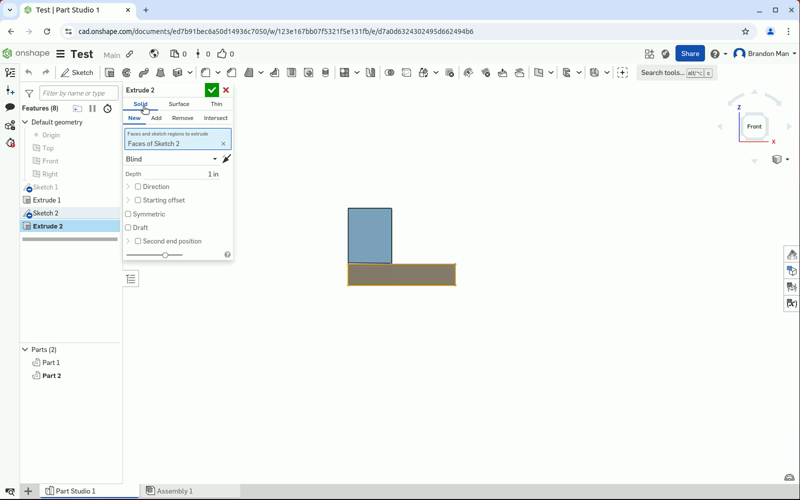
click(143, 106)
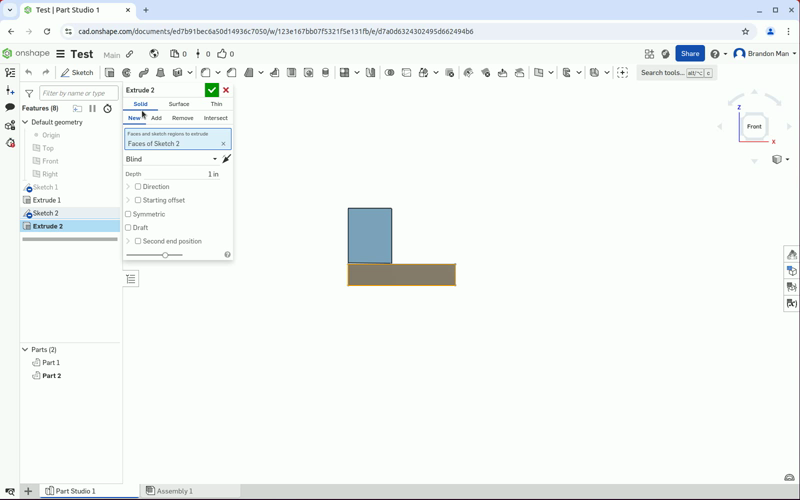
mouse_move(137, 120)
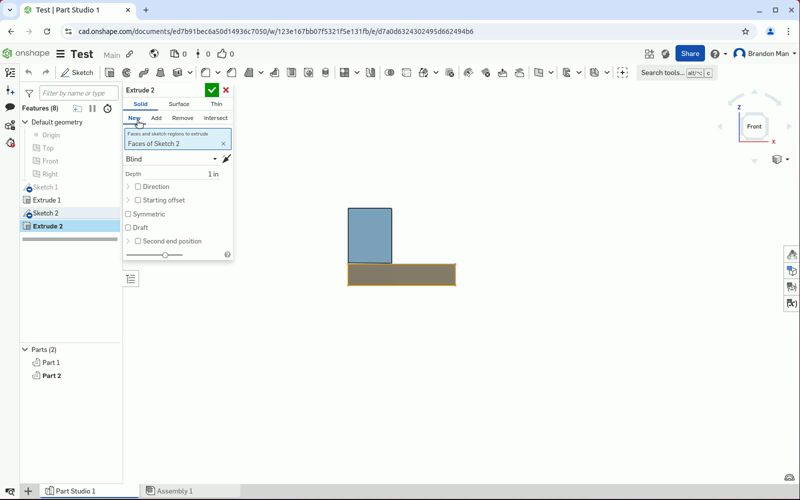
click(137, 120)
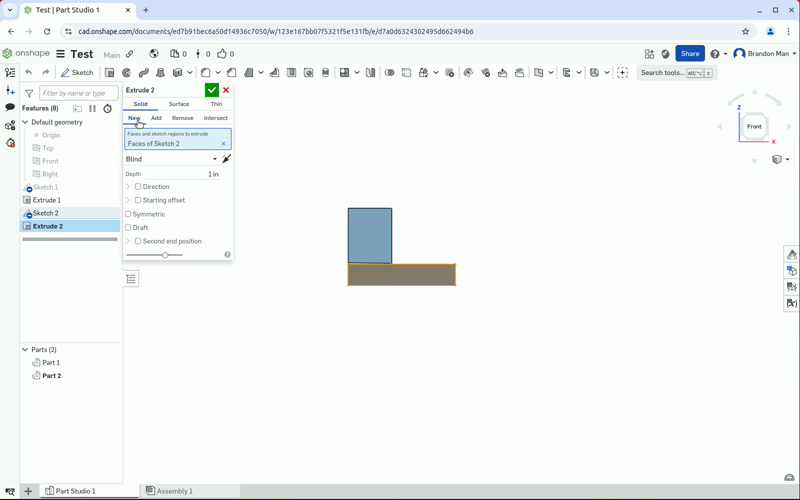
key(tab, 4)
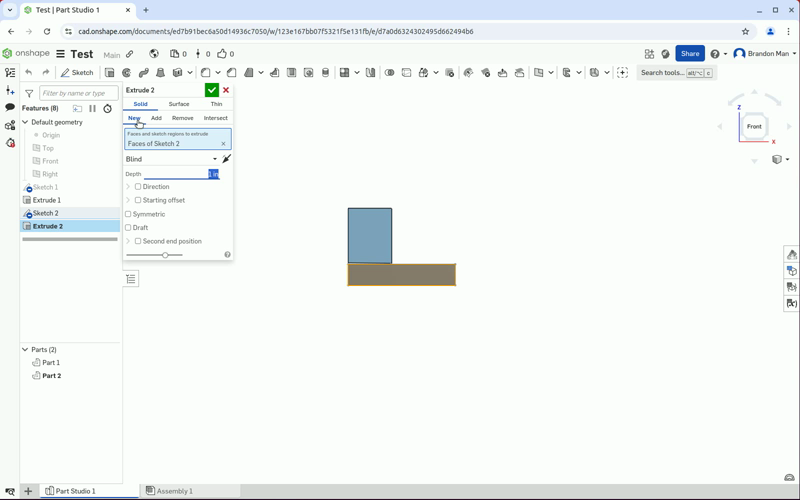
text(8.906)
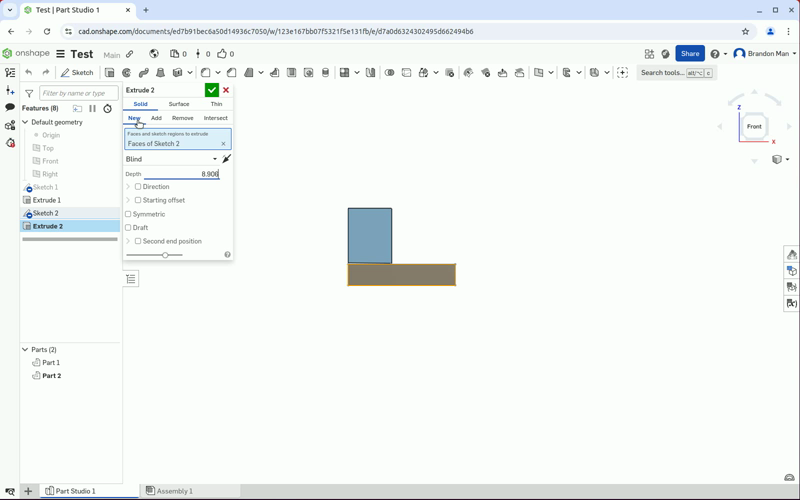
key(enter)
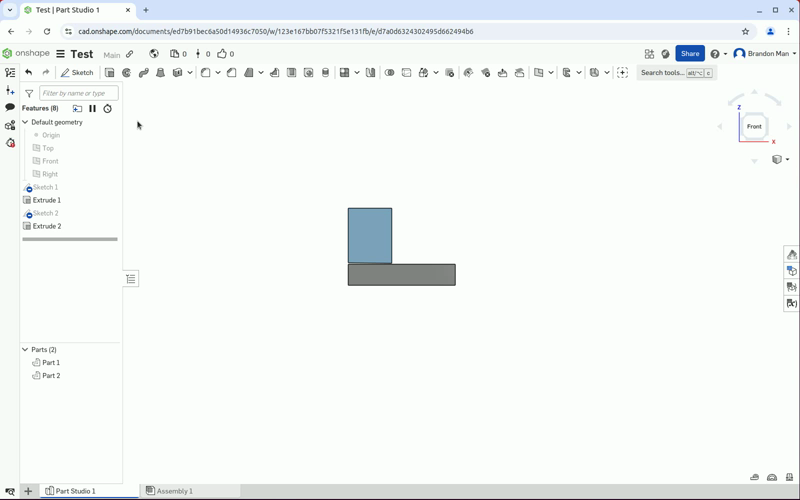
key(shift+h)
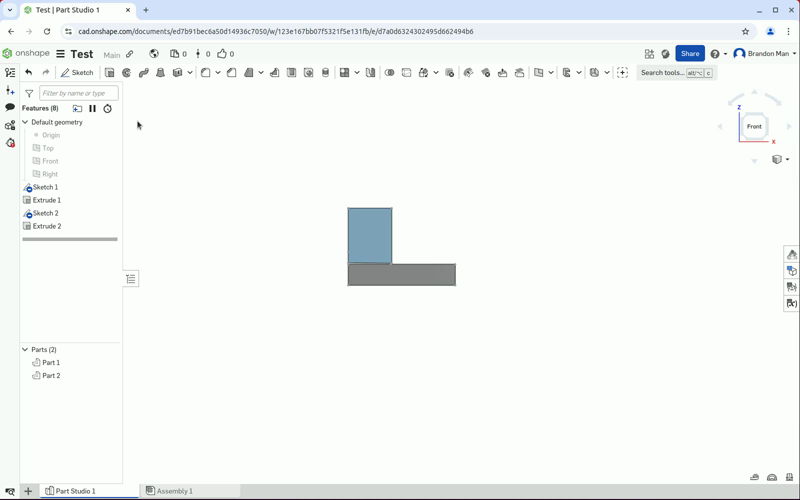
key(shift+h)
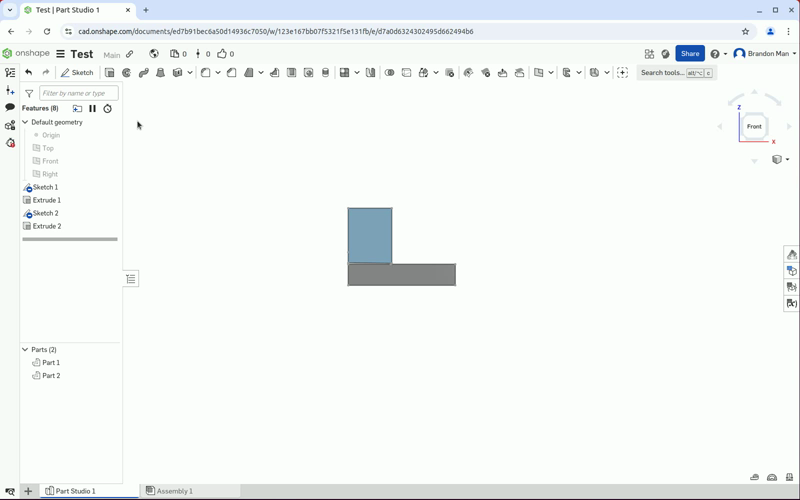
key(shift+7)
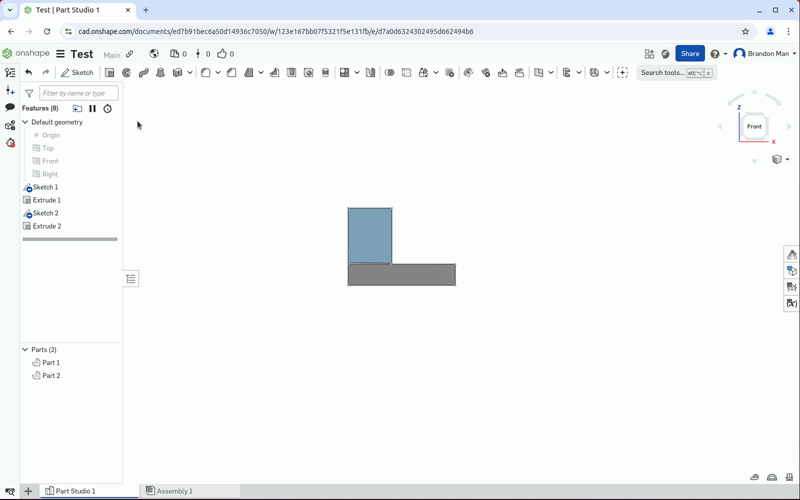
key(left, 2)
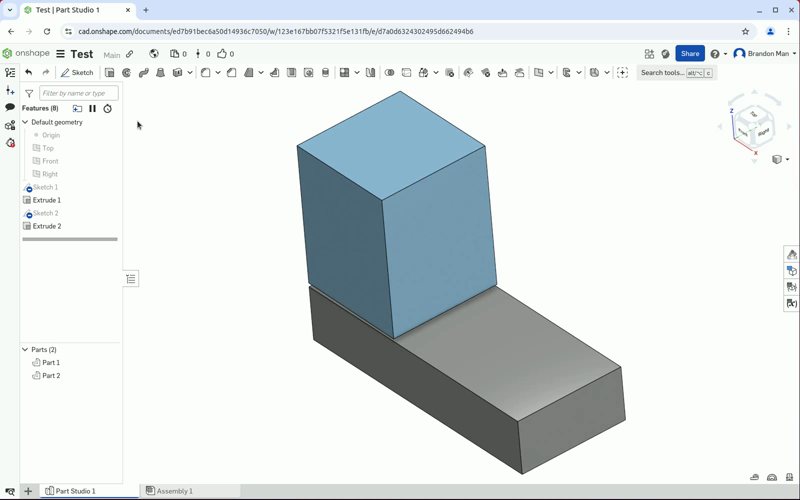
key(down, 2)
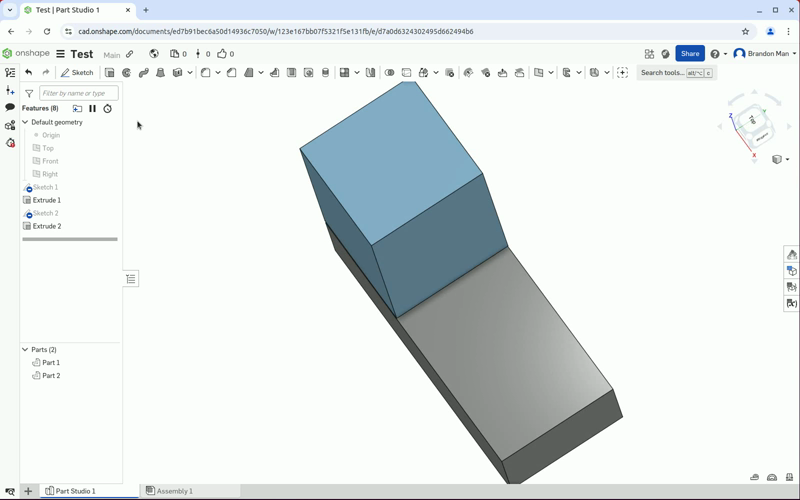
key(up, 2)
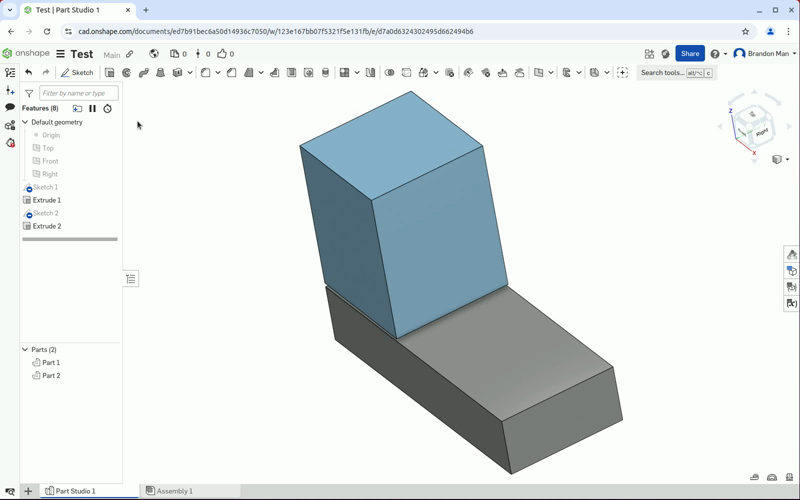
key(right, 2)
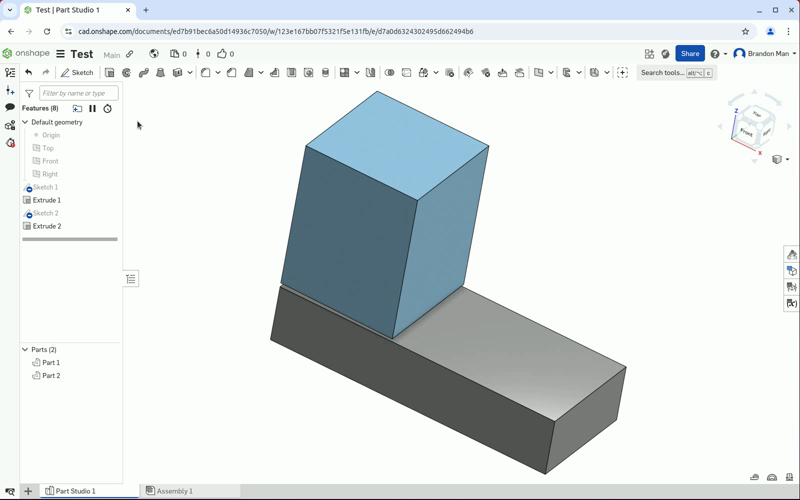
mouse_move(73, 189)
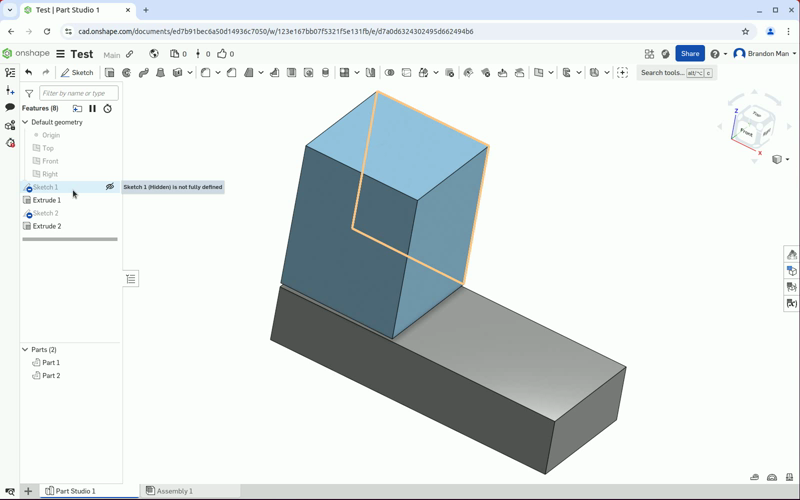
click(73, 189)